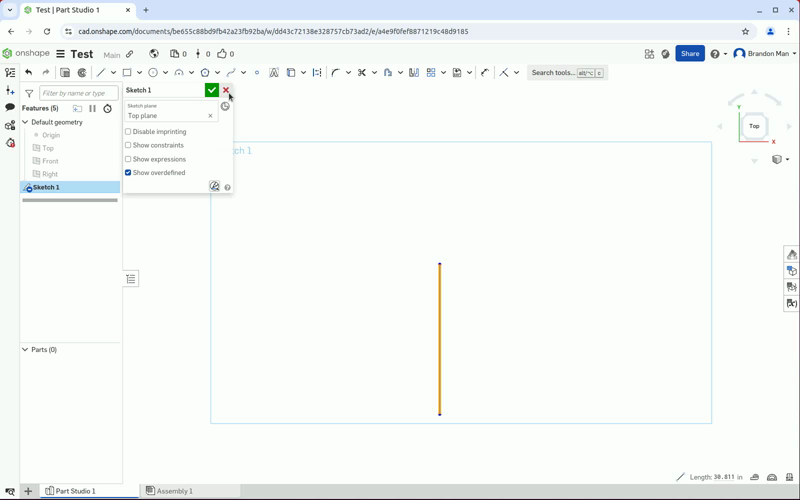
key(shift+h)
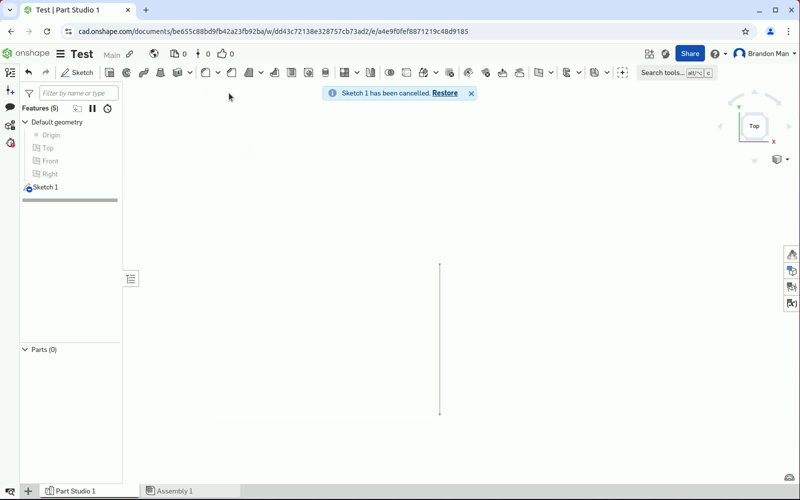
key(shift+s)
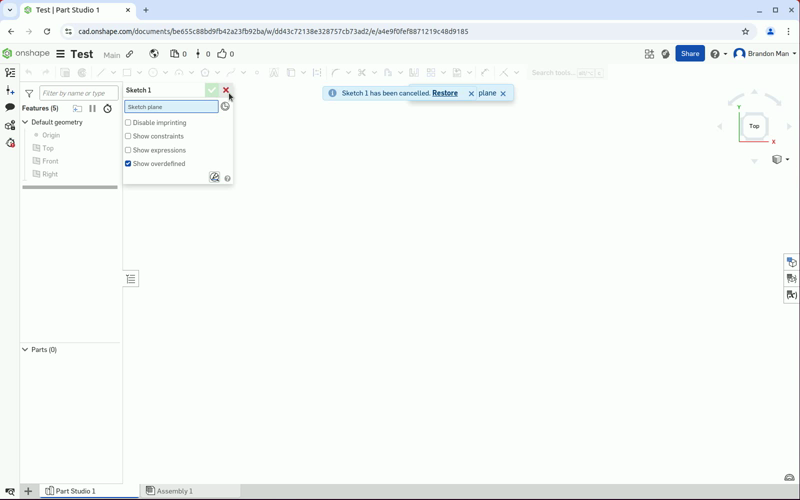
mouse_move(73, 150)
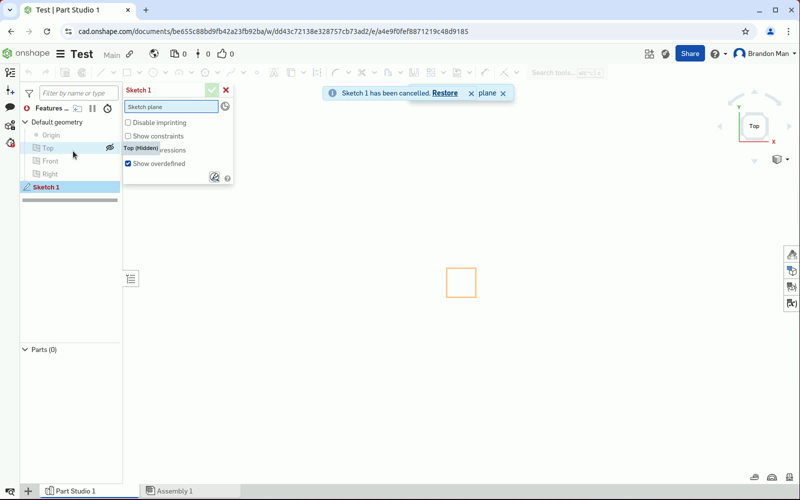
click(73, 150)
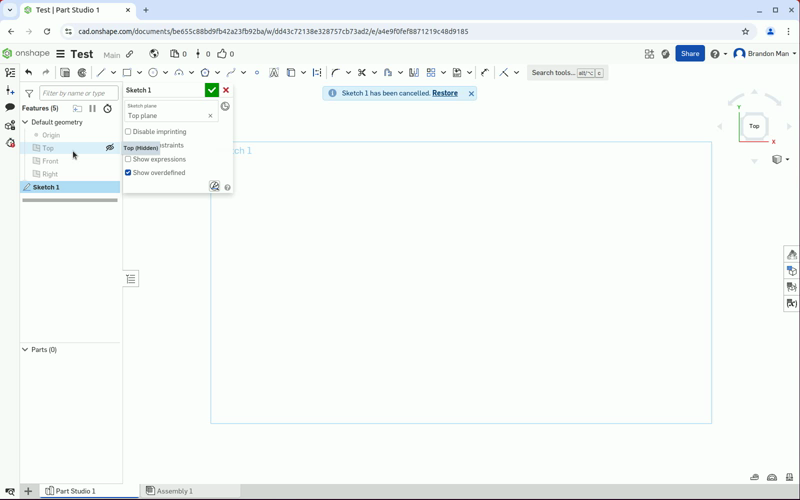
mouse_move(73, 352)
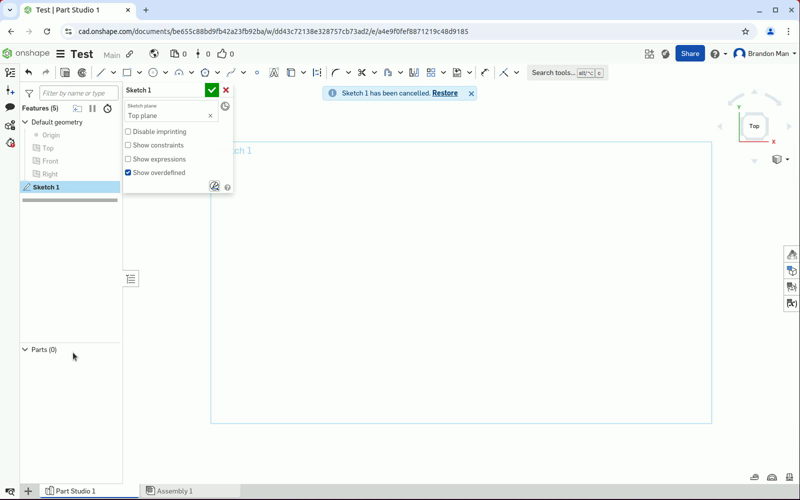
key(y)
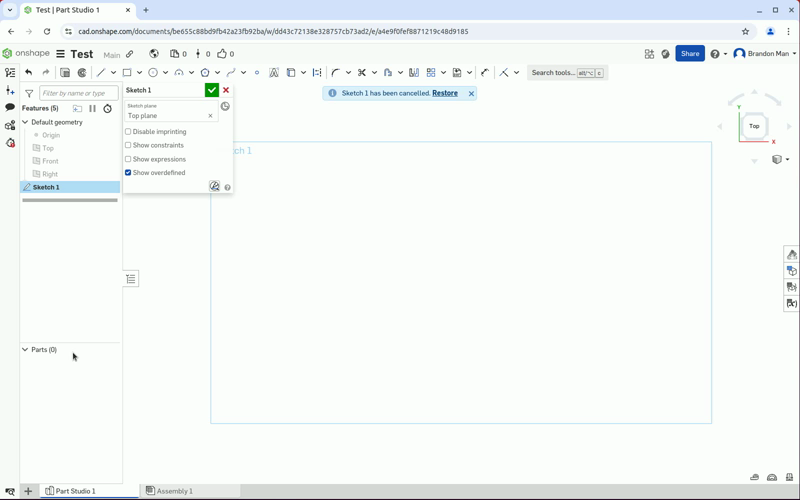
key(l)
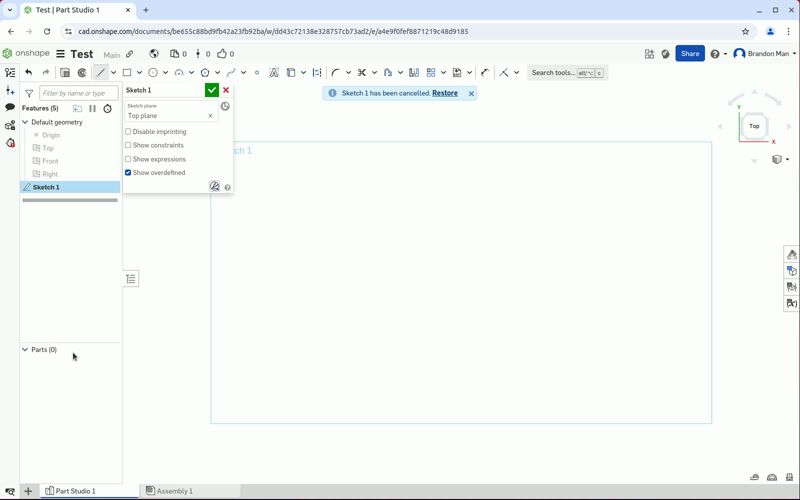
key_down(shift)
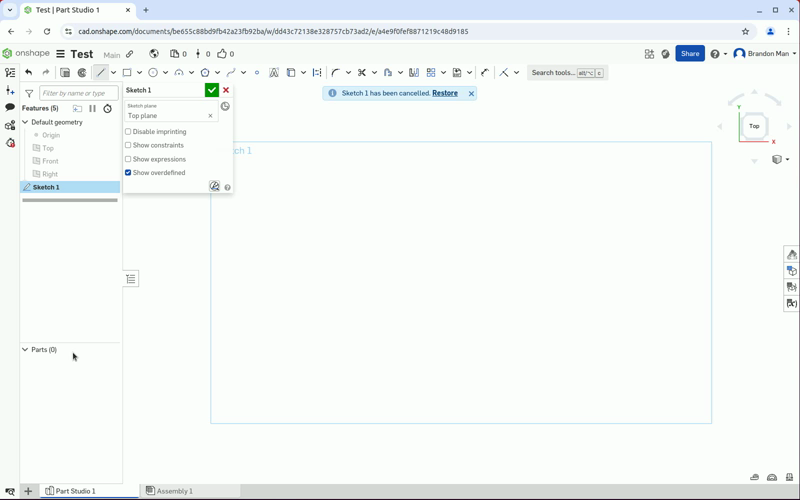
mouse_move(388, 362)
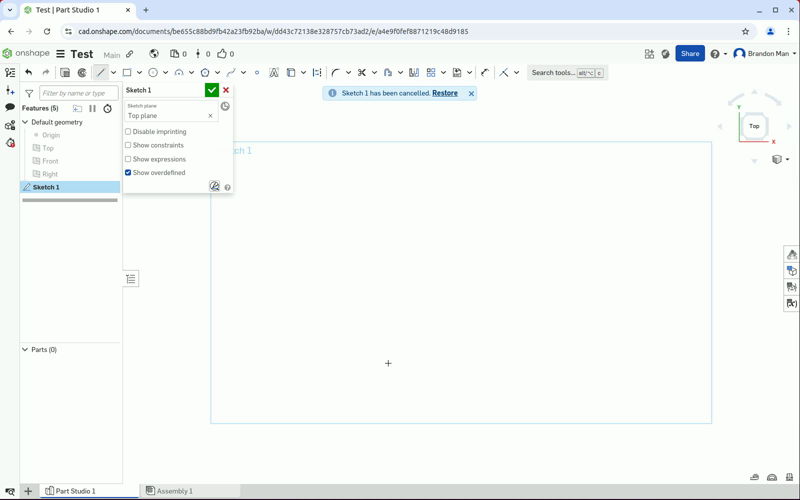
click(388, 362)
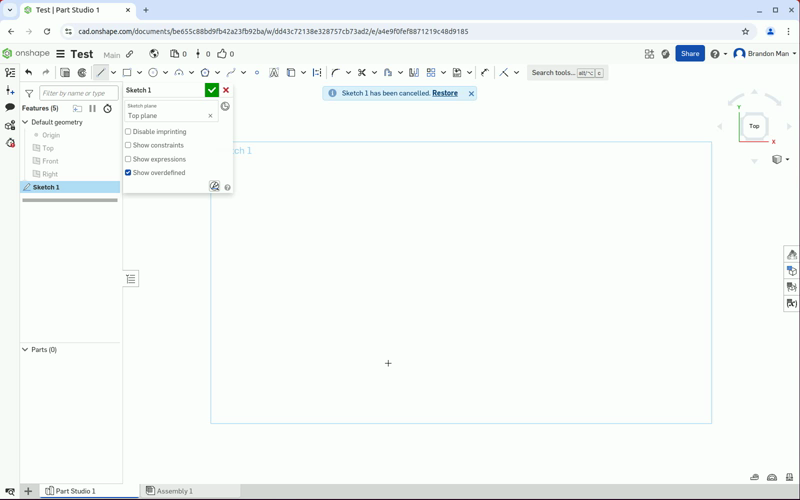
key_up(shift)
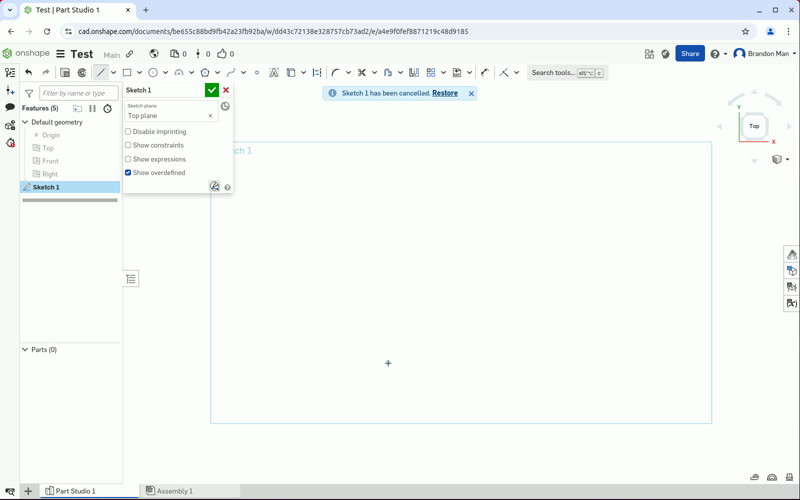
key_down(shift)
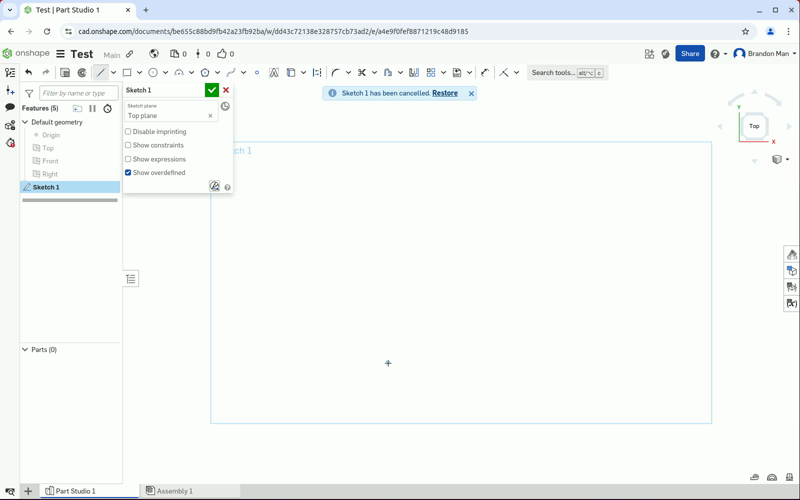
mouse_move(533, 362)
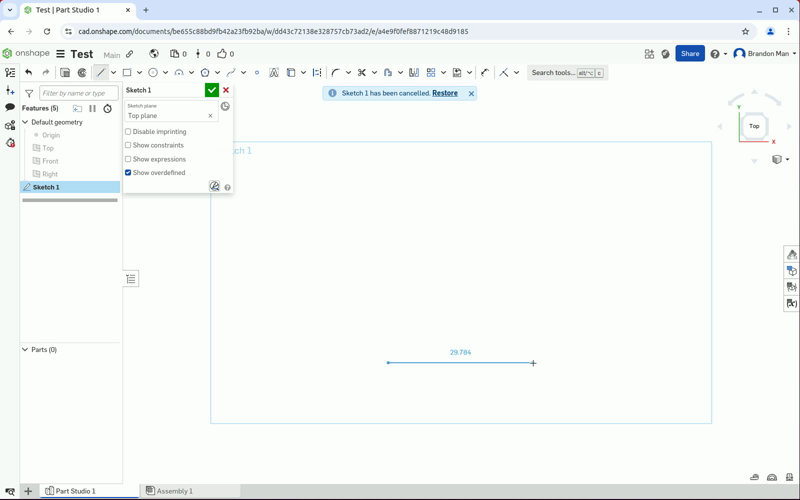
click(533, 362)
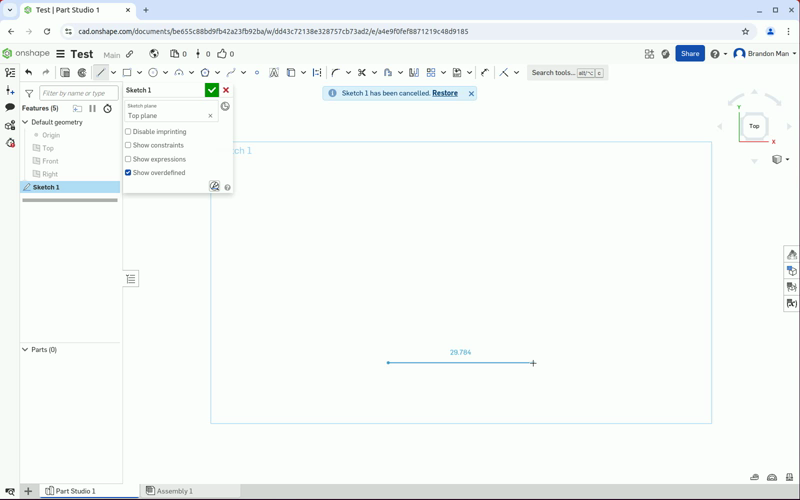
key_up(shift)
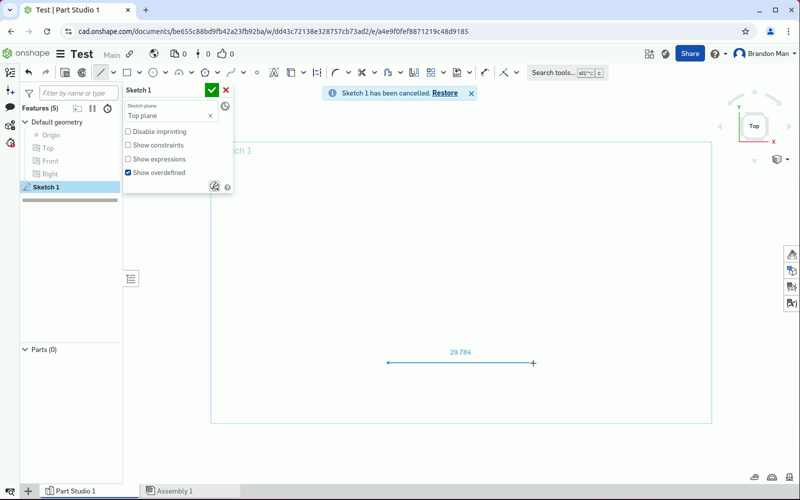
key_down(shift)
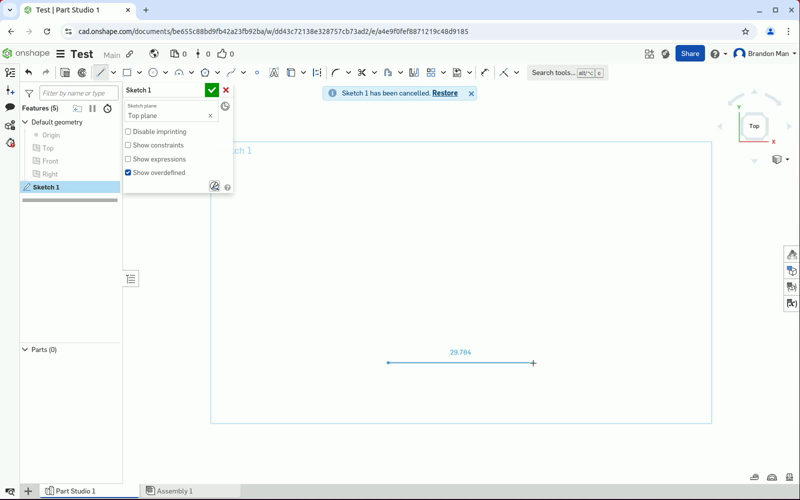
mouse_move(533, 202)
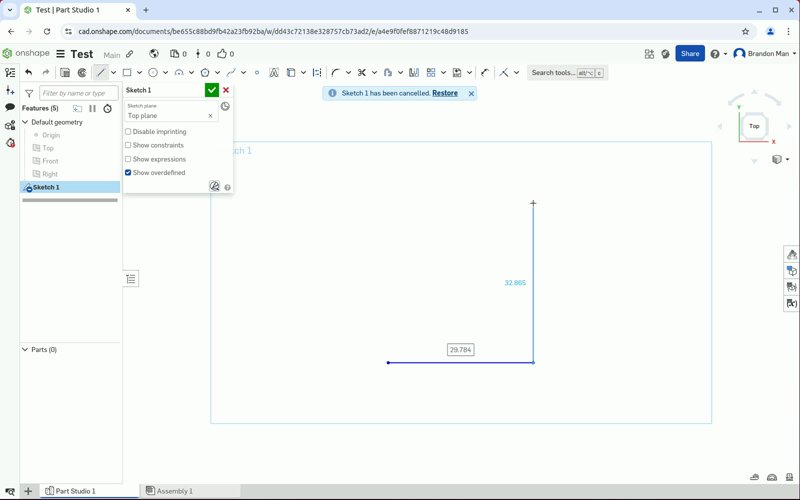
click(533, 202)
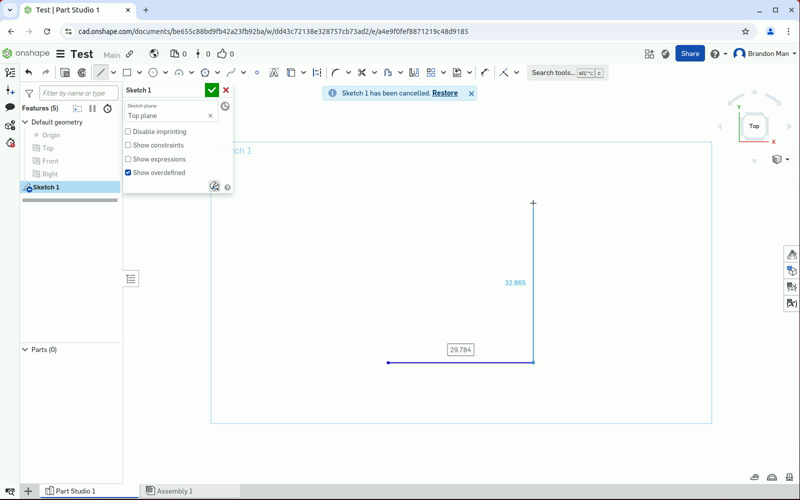
key_up(shift)
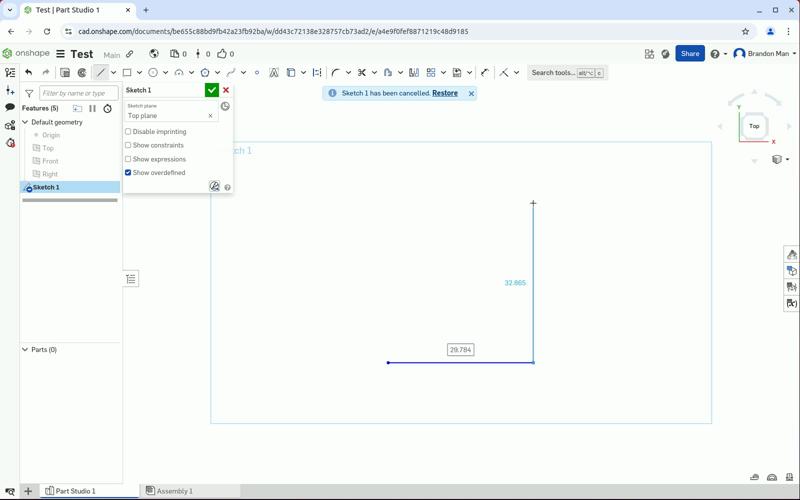
key_down(shift)
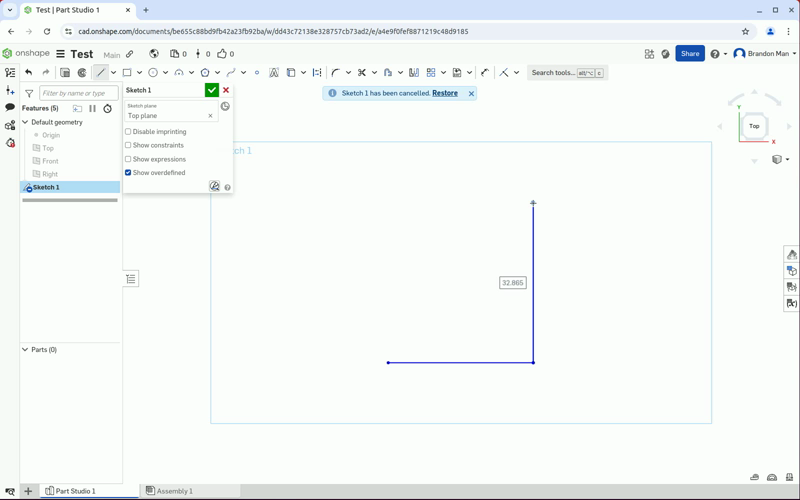
mouse_move(388, 202)
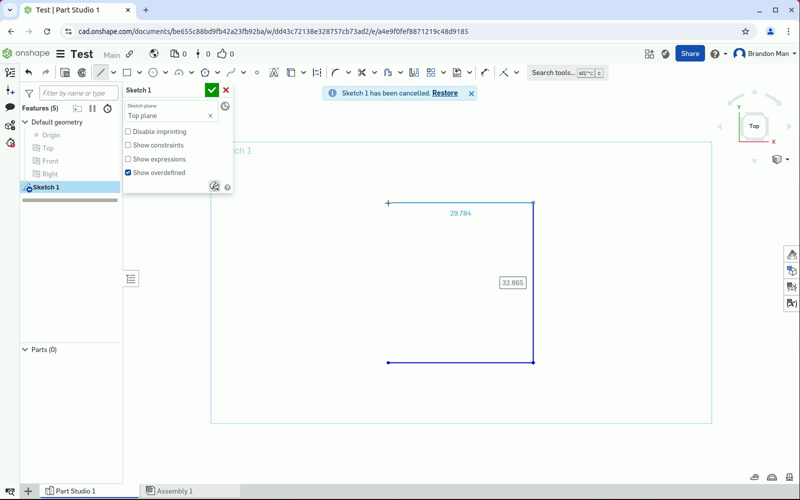
click(388, 202)
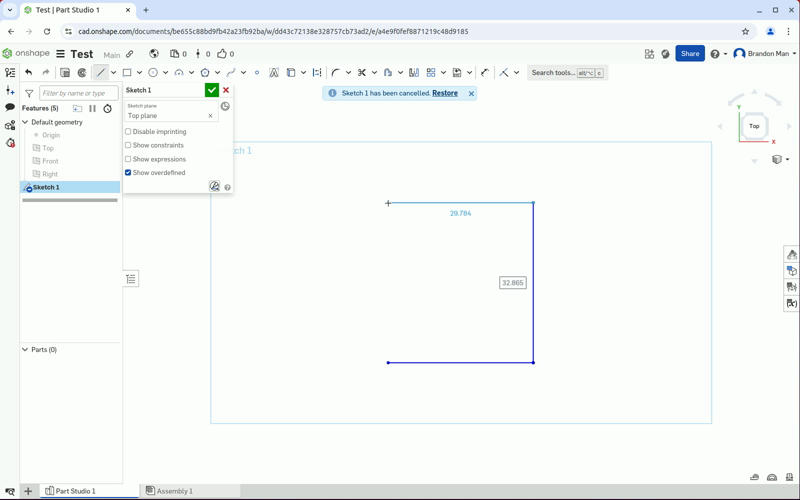
key_up(shift)
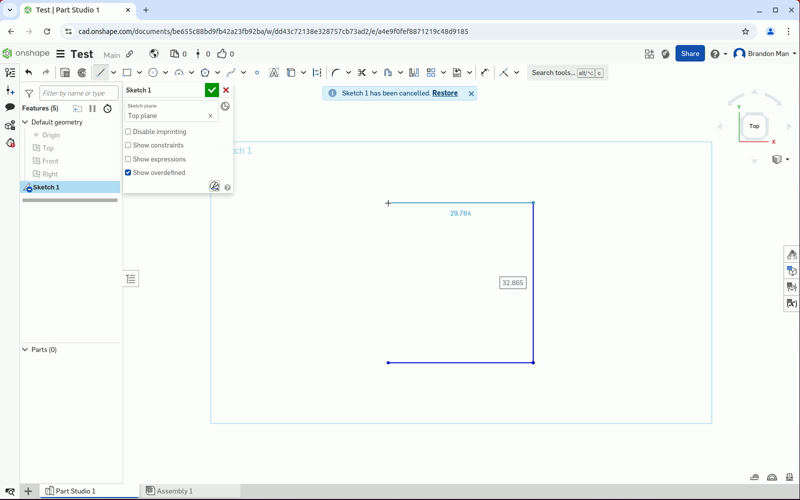
key_down(shift)
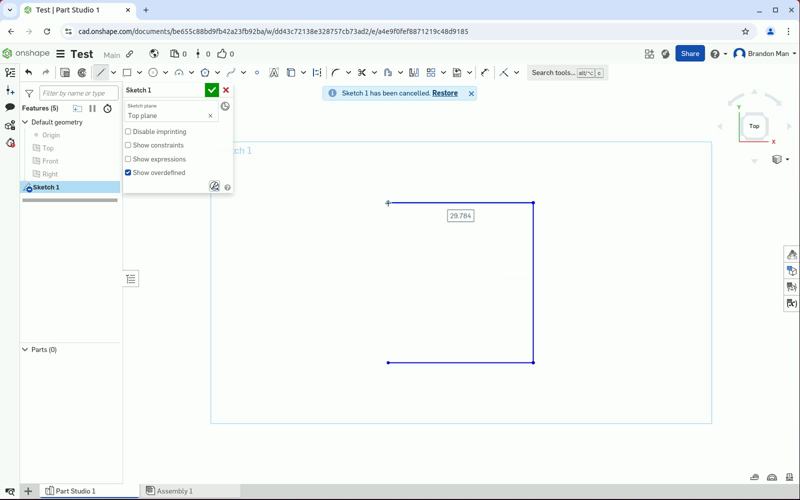
mouse_move(388, 362)
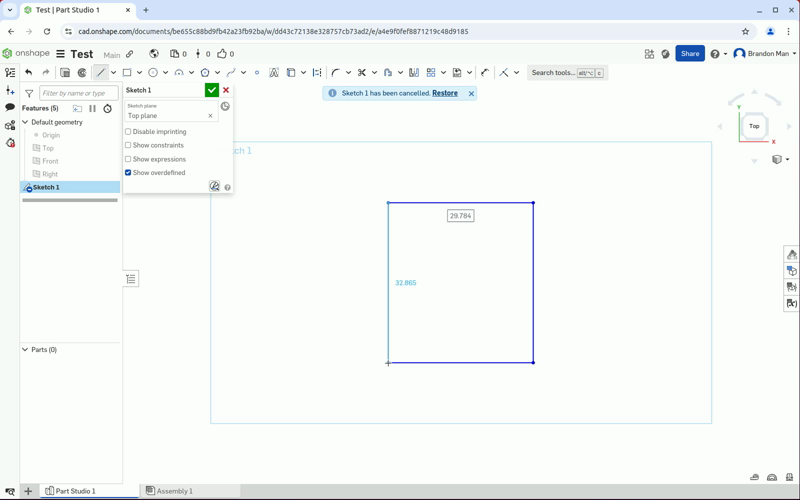
key_up(shift)
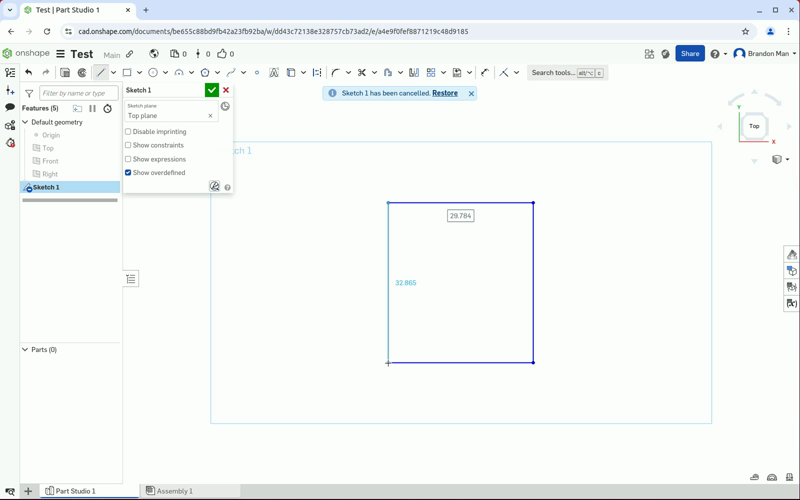
click(388, 362)
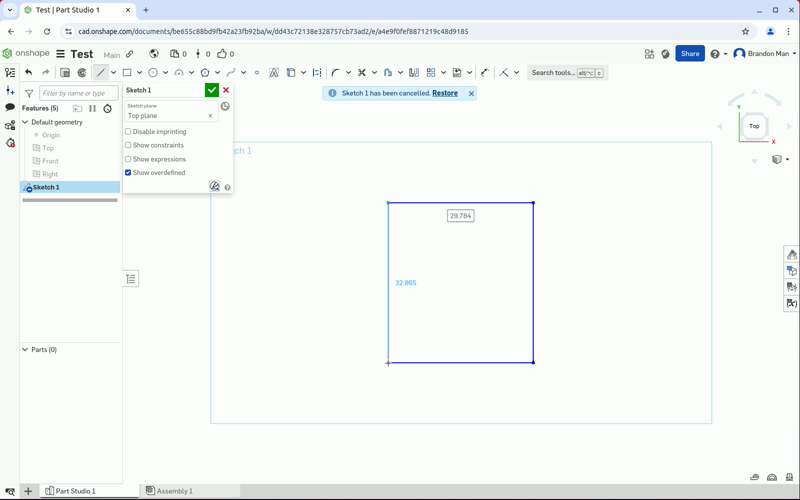
key(esc)
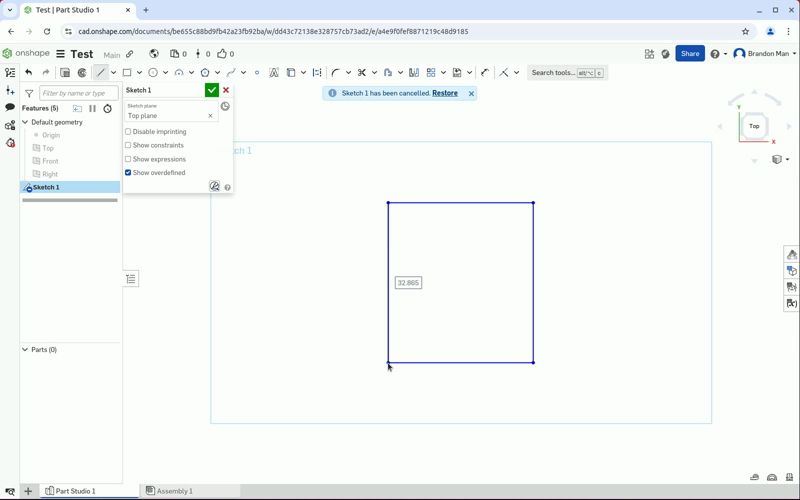
key(c)
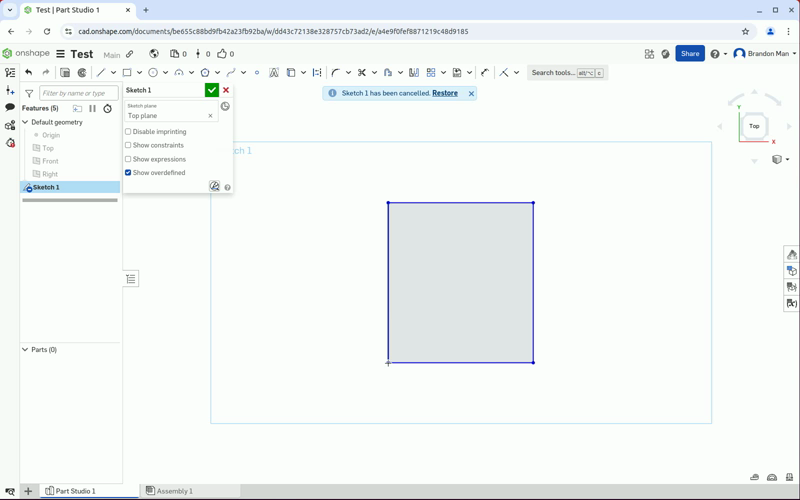
key_down(shift)
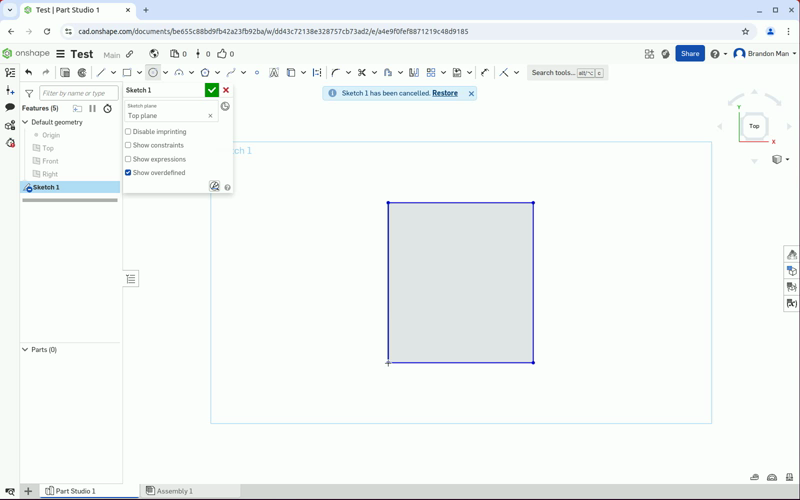
mouse_move(460, 281)
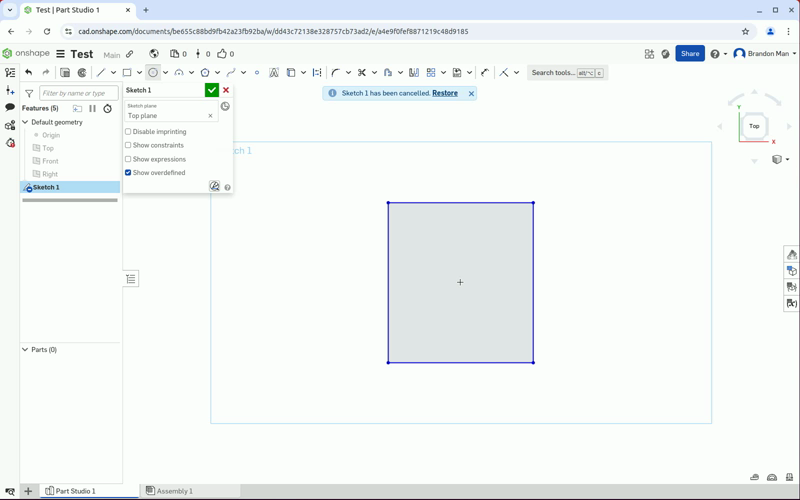
click(460, 281)
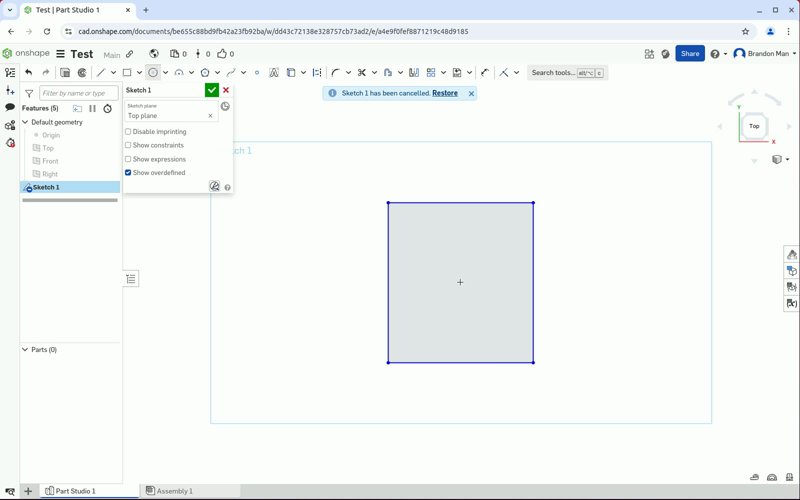
key_up(shift)
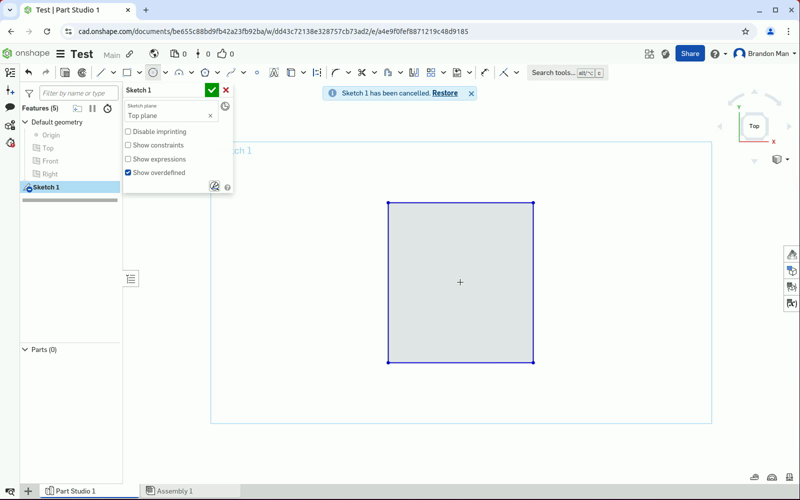
mouse_move(519, 281)
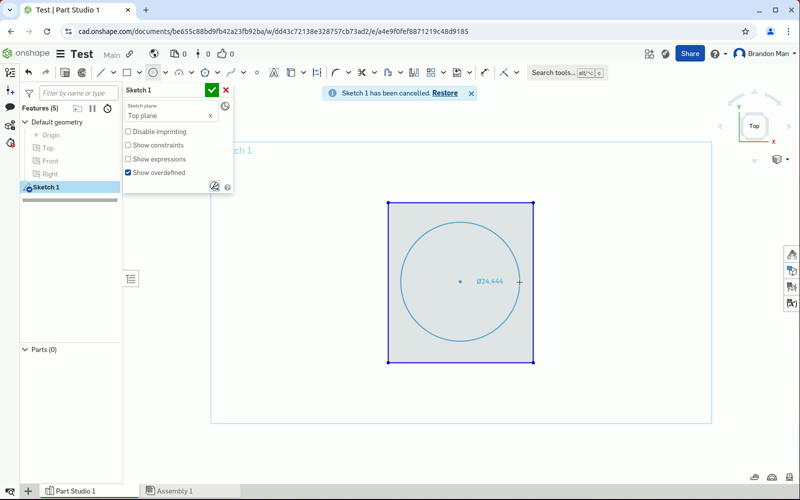
click(519, 281)
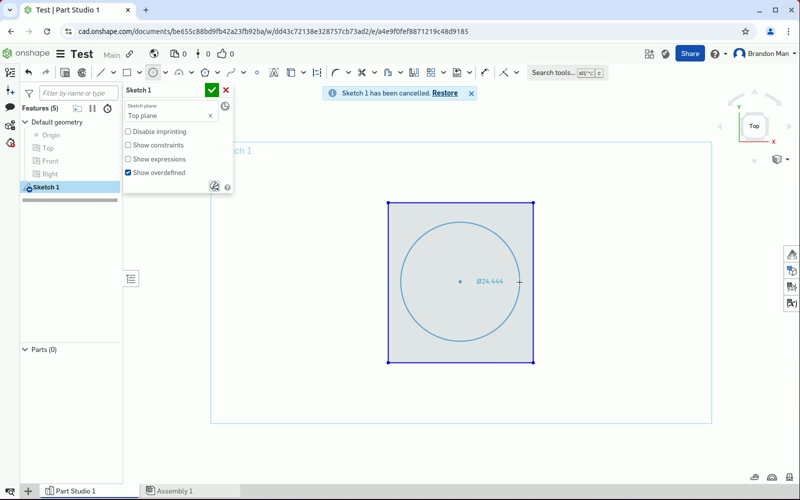
key(esc)
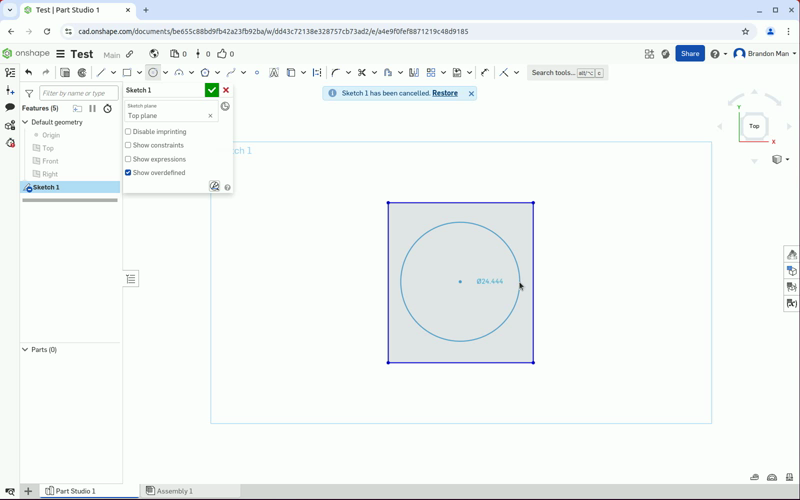
key(c)
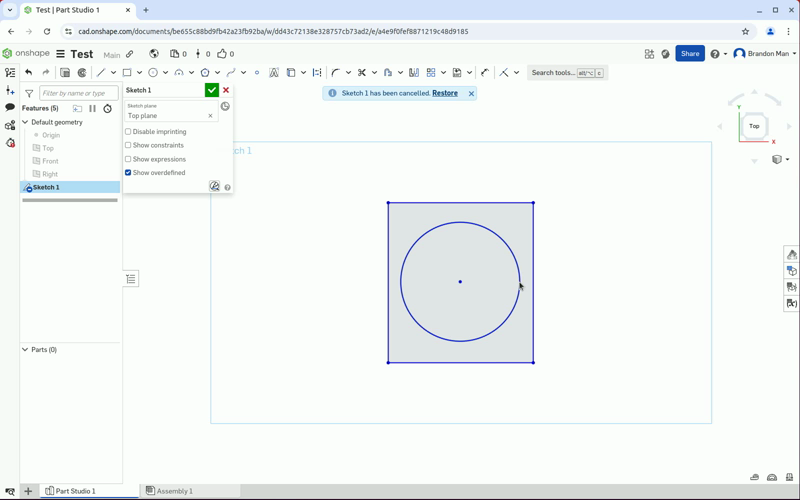
key_down(shift)
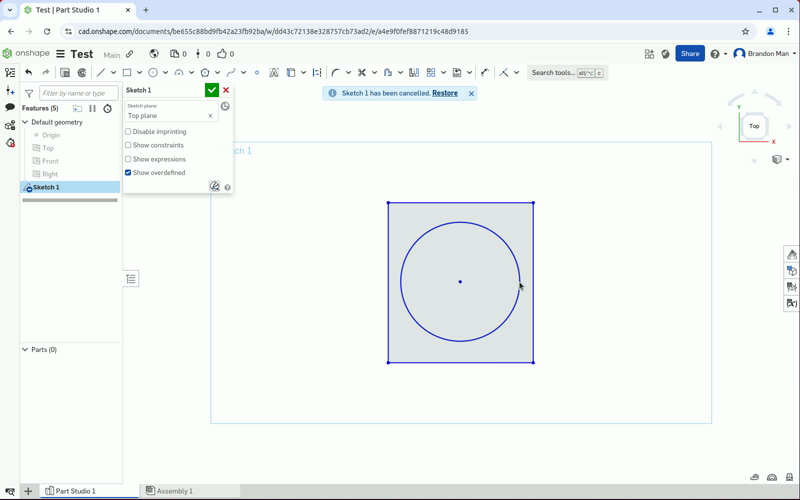
mouse_move(420, 221)
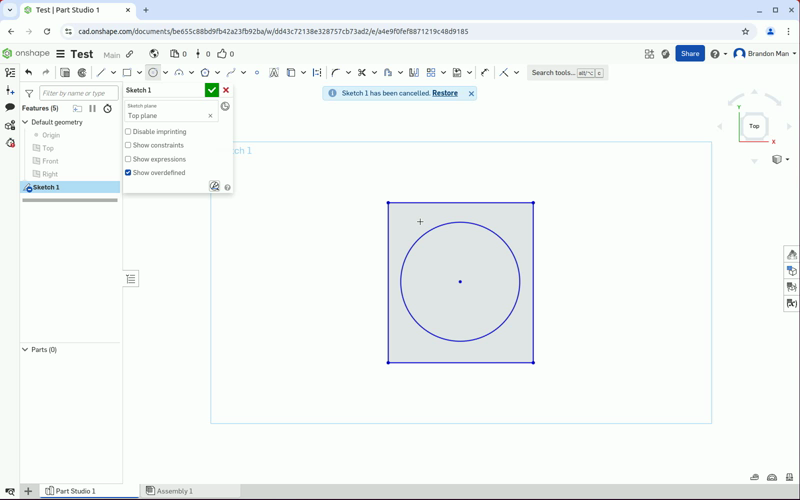
click(420, 221)
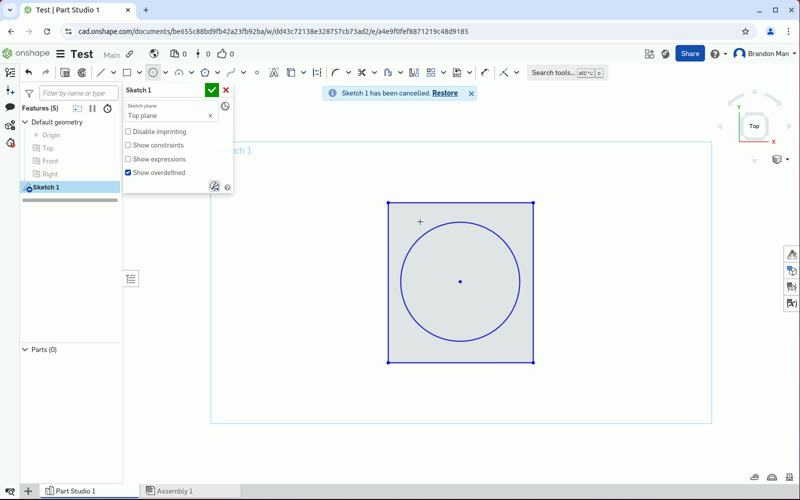
key_up(shift)
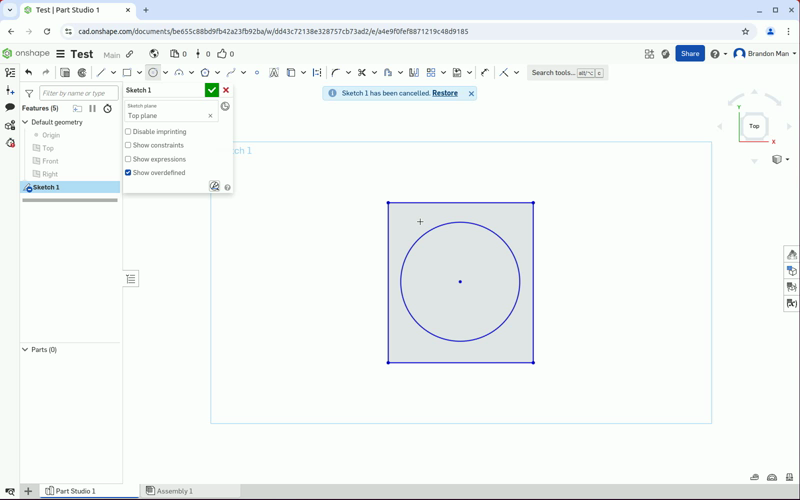
mouse_move(431, 221)
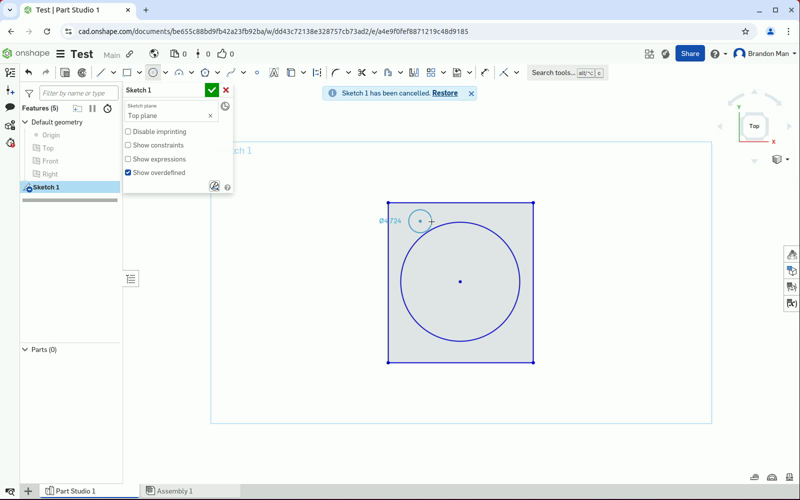
click(431, 221)
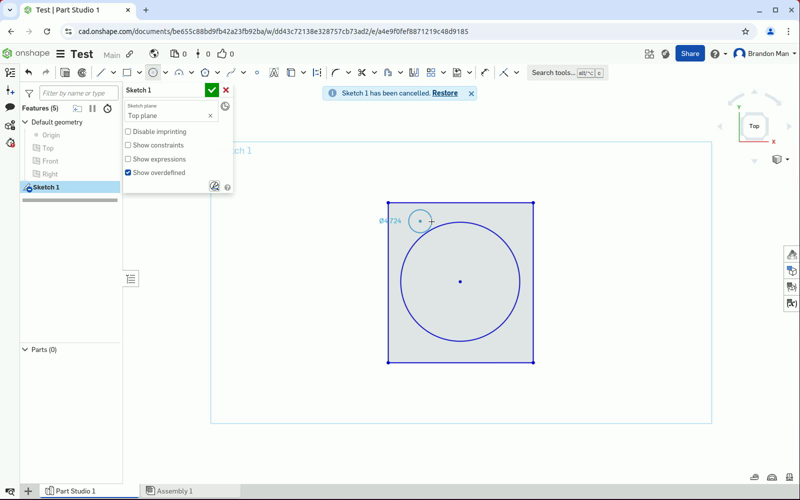
key(esc)
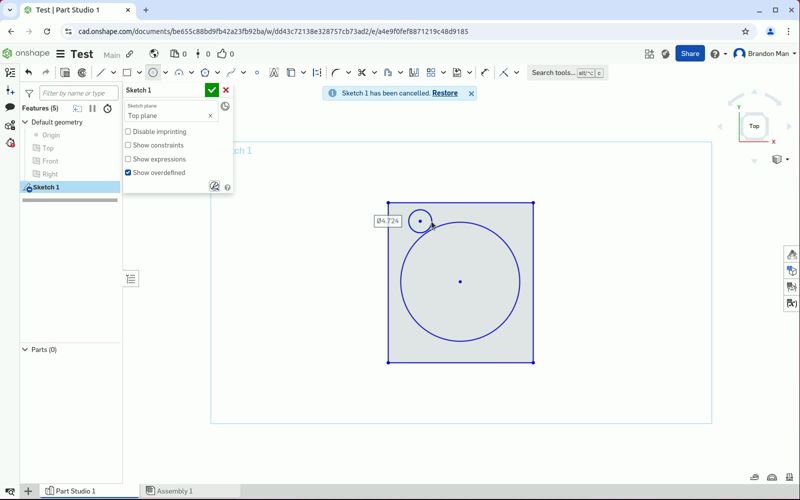
key(c)
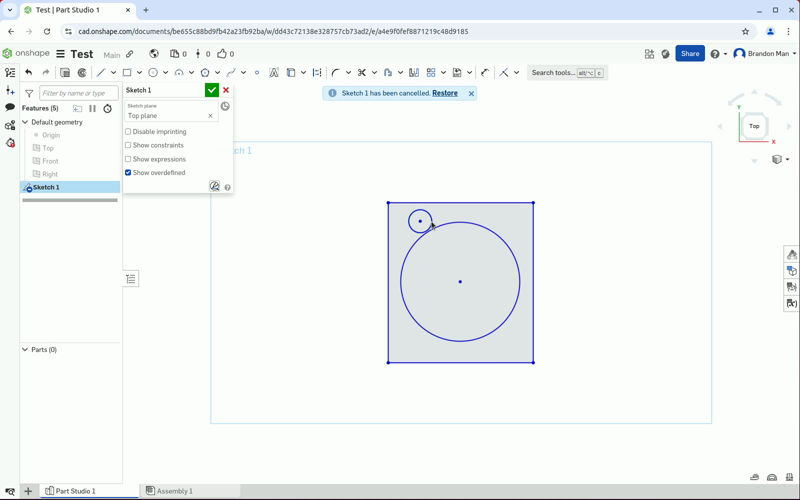
key_down(shift)
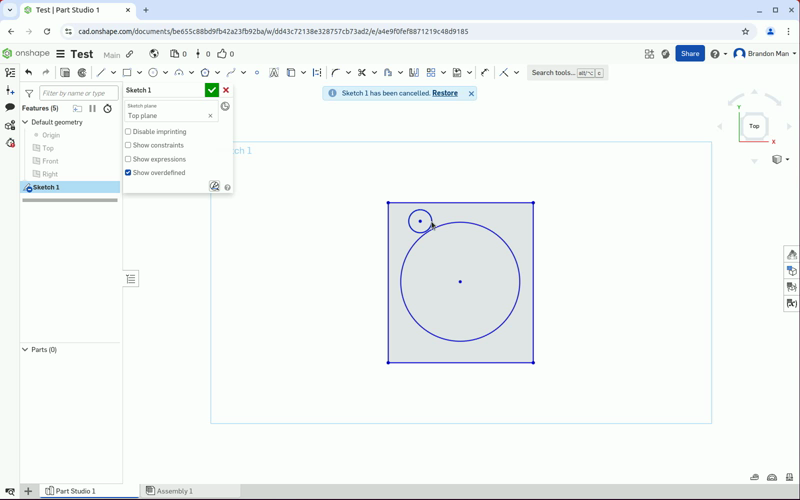
mouse_move(514, 344)
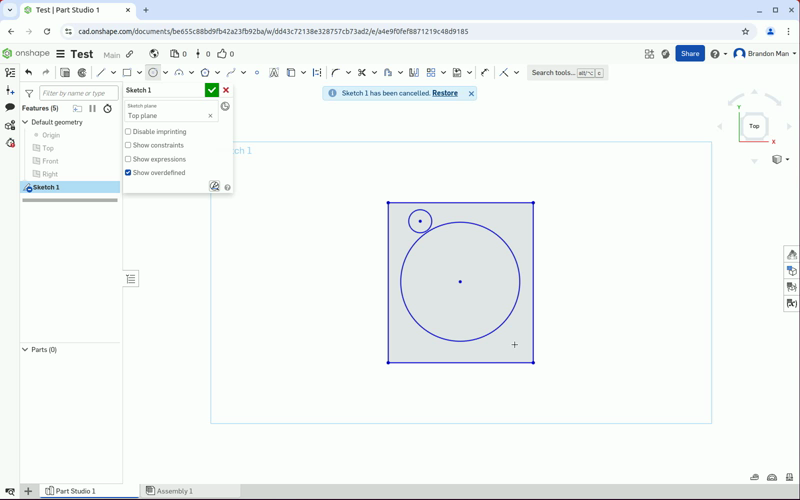
click(514, 344)
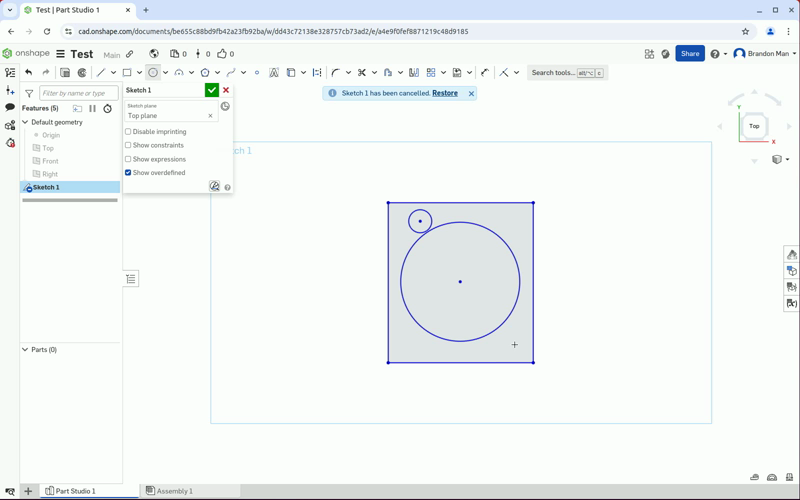
key_up(shift)
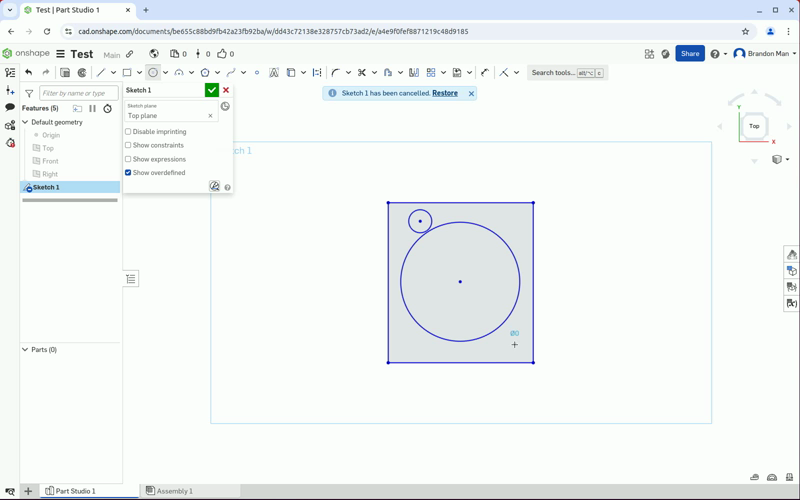
mouse_move(526, 344)
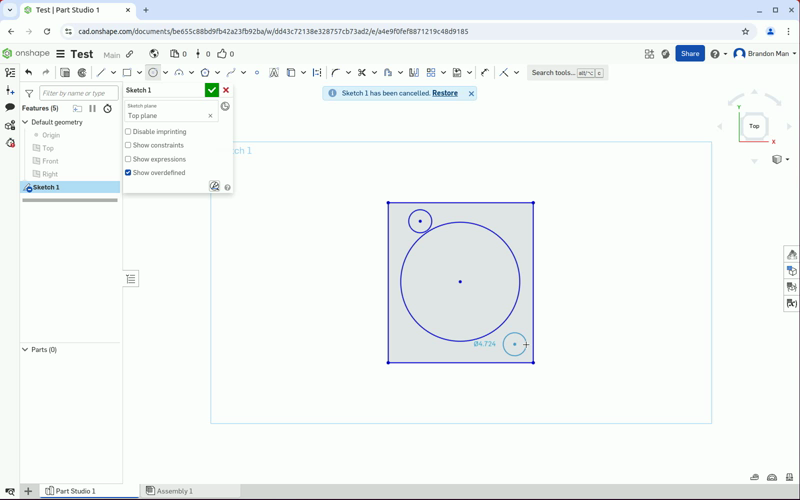
click(526, 344)
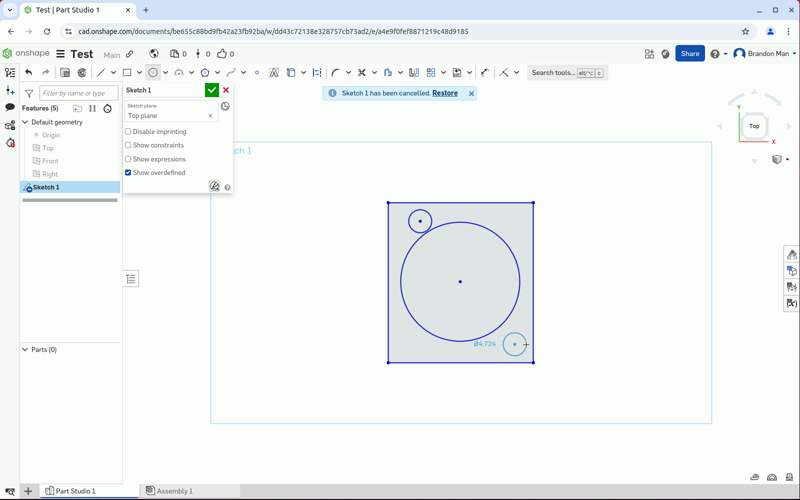
key(esc)
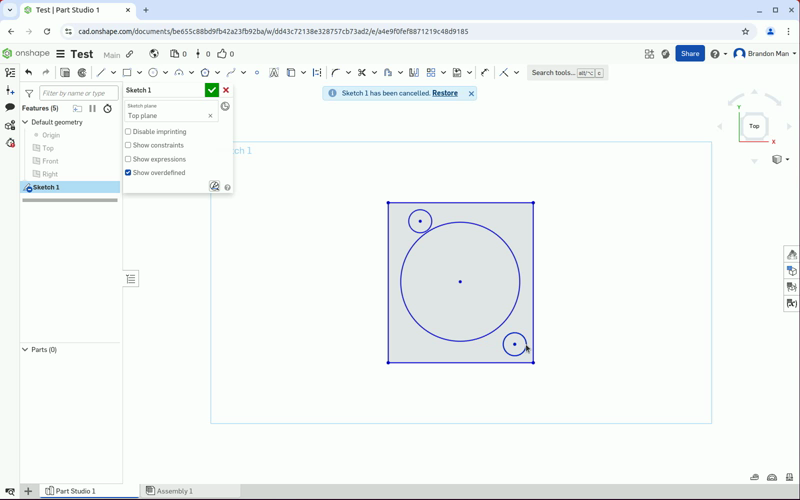
mouse_move(488, 352)
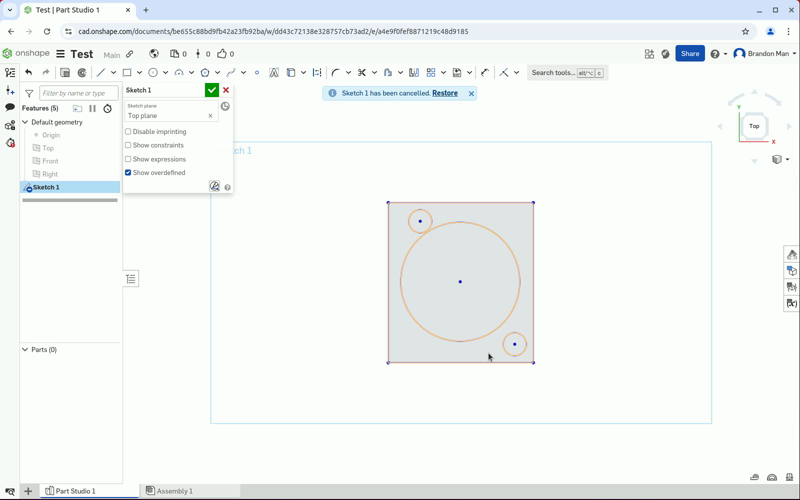
click(488, 352)
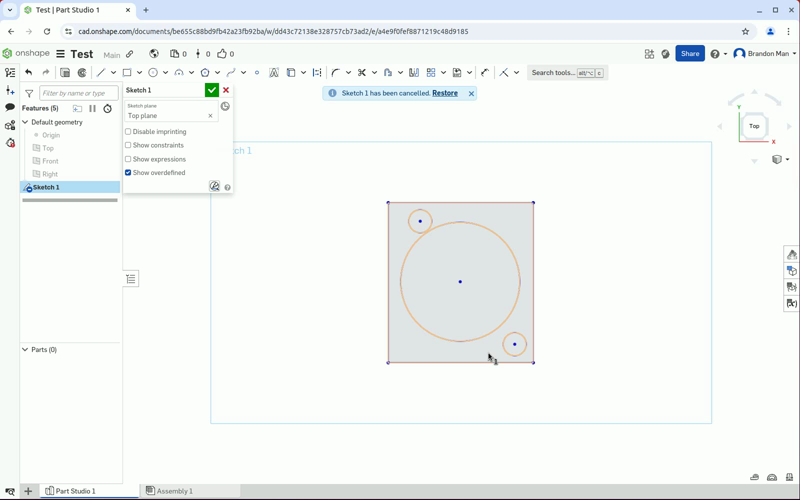
mouse_move(73, 352)
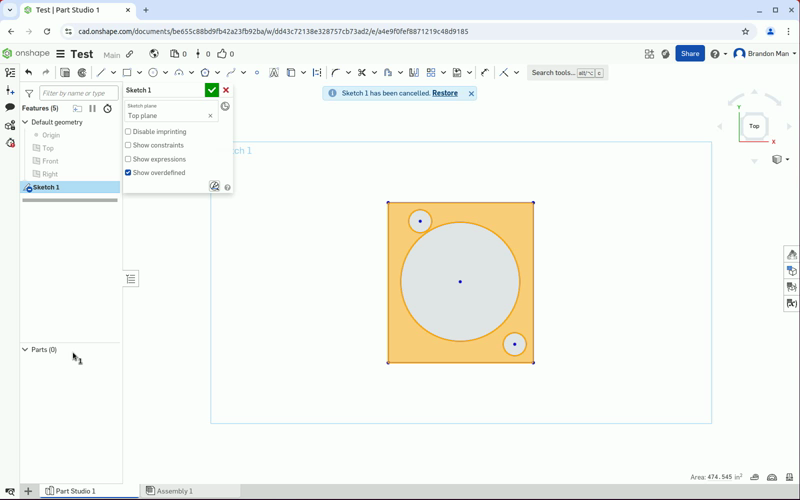
key(shift+y)
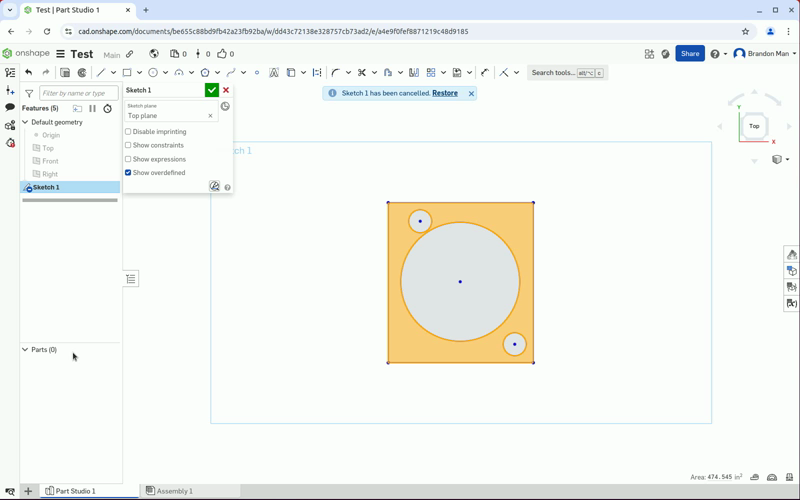
key(shift+e)
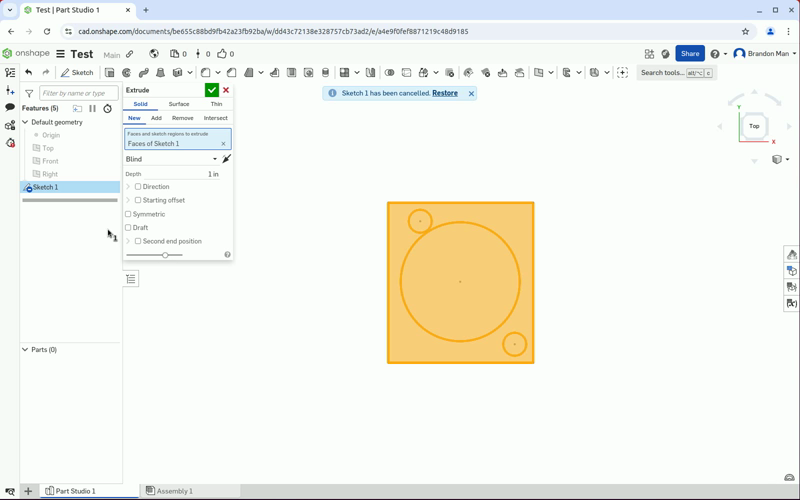
mouse_move(143, 106)
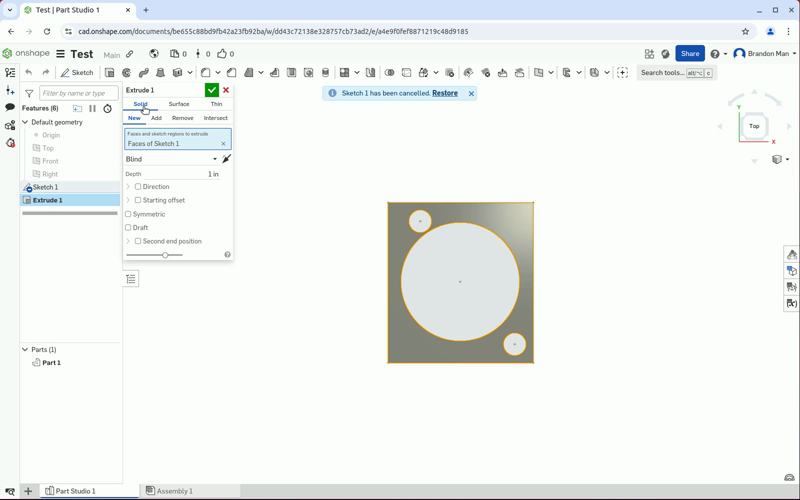
click(143, 106)
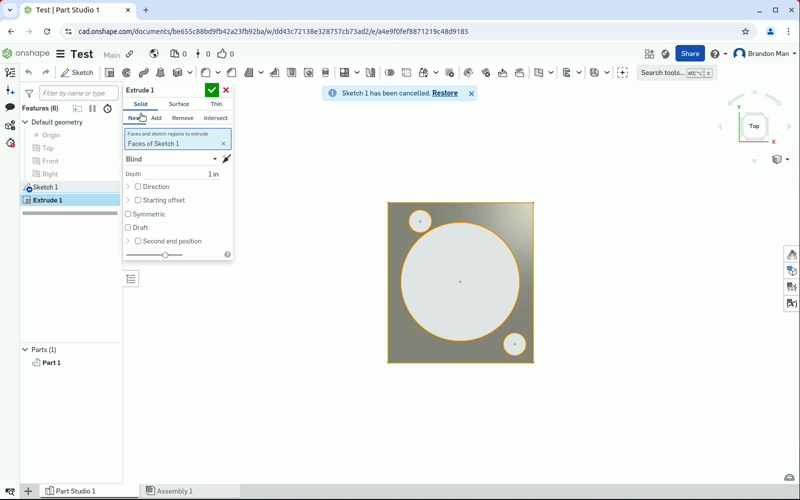
mouse_move(137, 120)
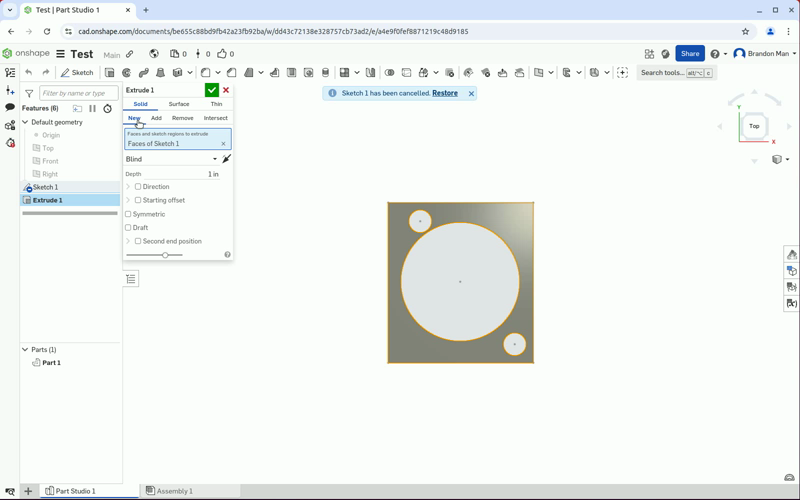
click(137, 120)
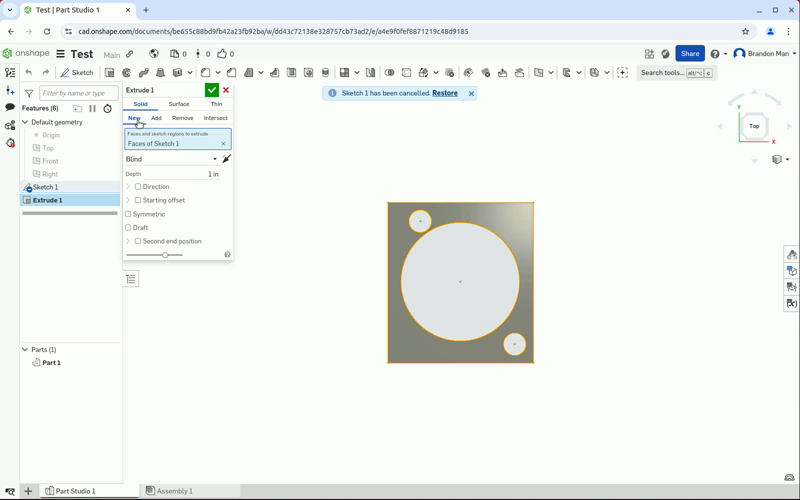
key(tab, 4)
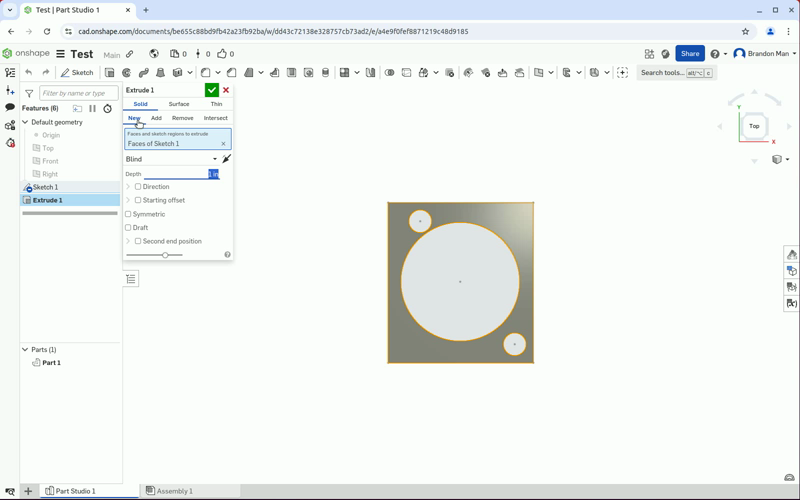
text(23.108)
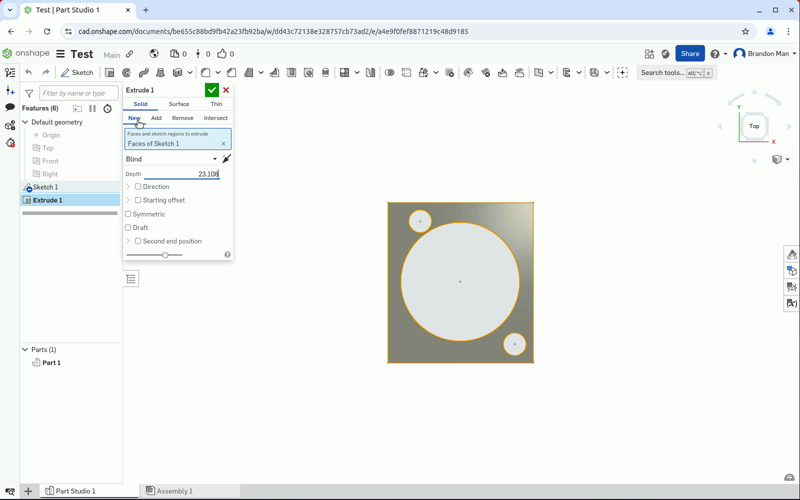
key(enter)
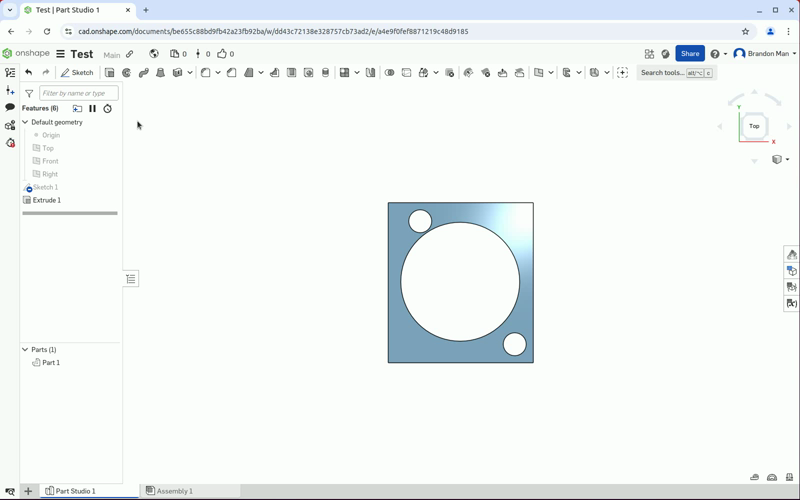
key(shift+h)
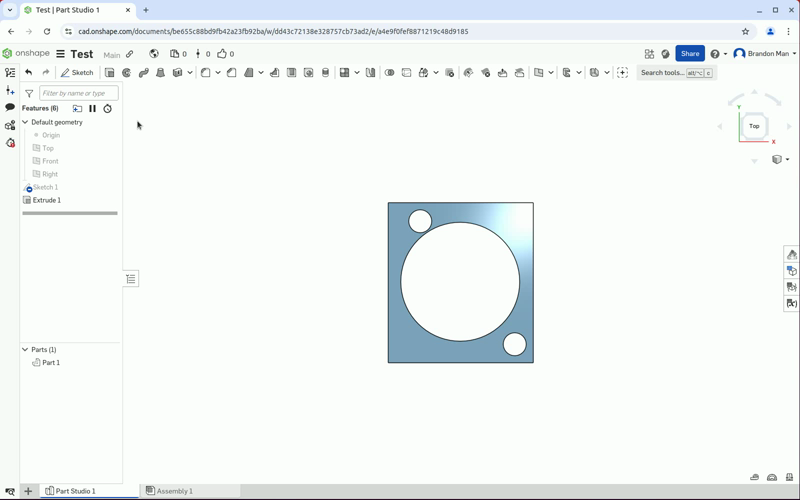
key(shift+h)
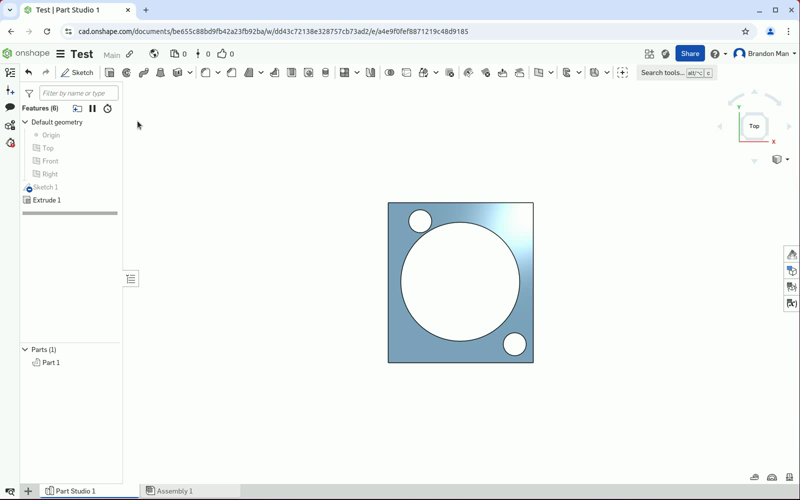
mouse_move(73, 189)
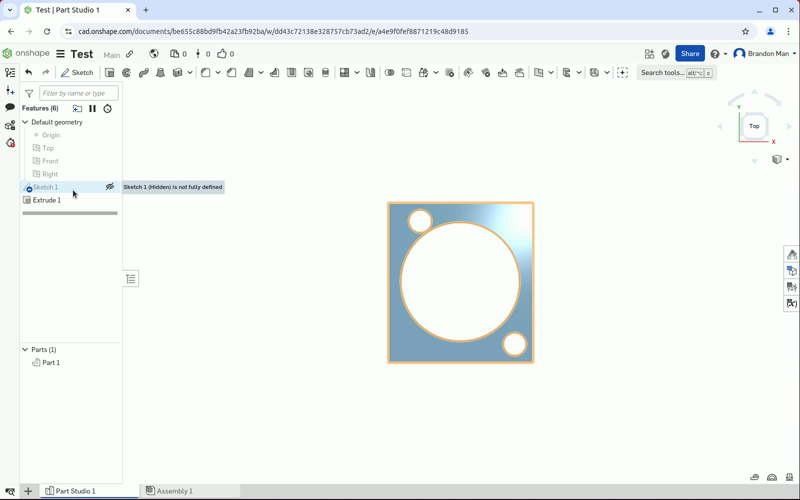
click(73, 189)
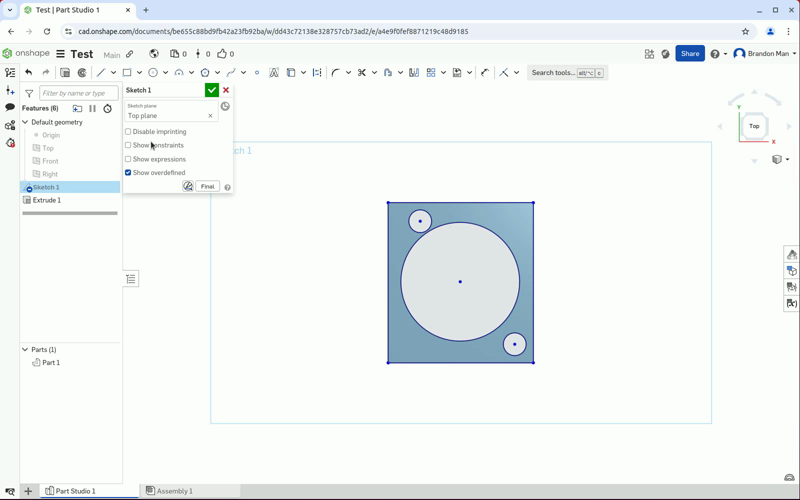
mouse_move(229, 92)
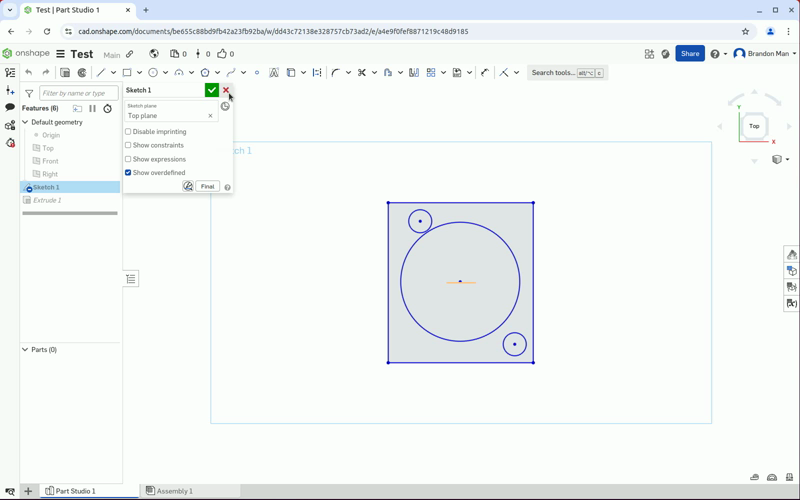
click(229, 92)
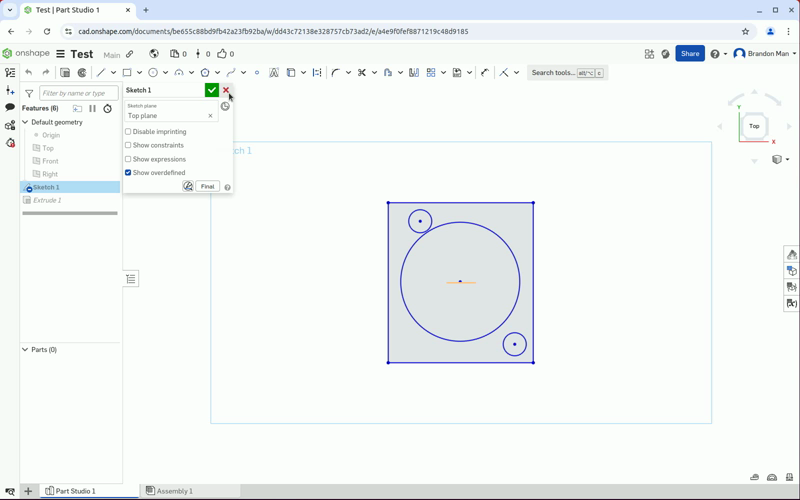
key(shift+s)
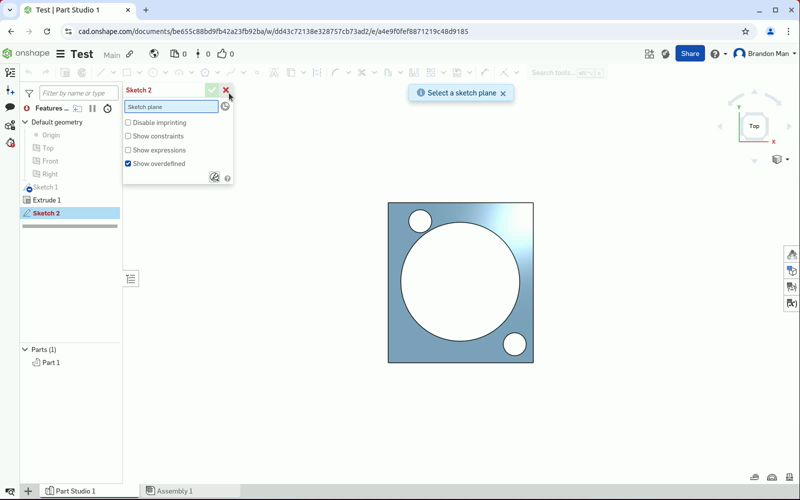
mouse_move(73, 150)
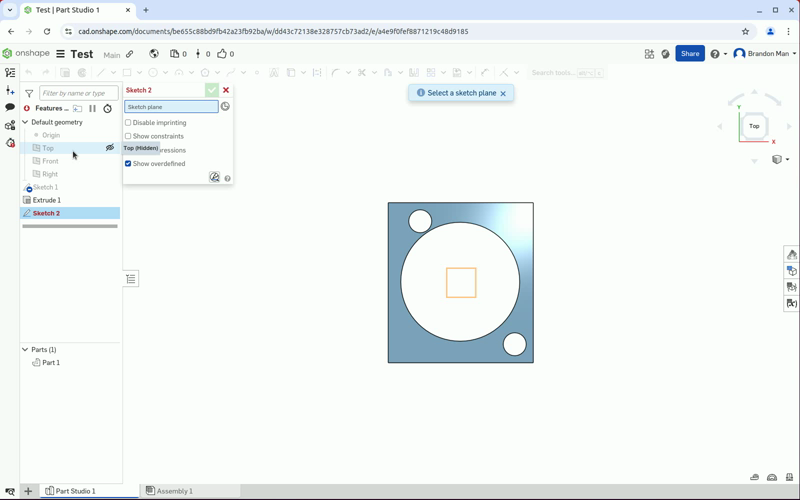
click(73, 150)
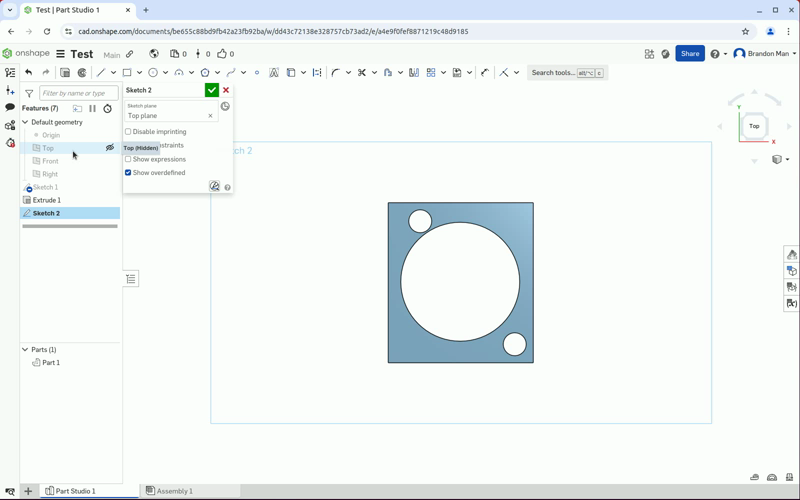
mouse_move(73, 352)
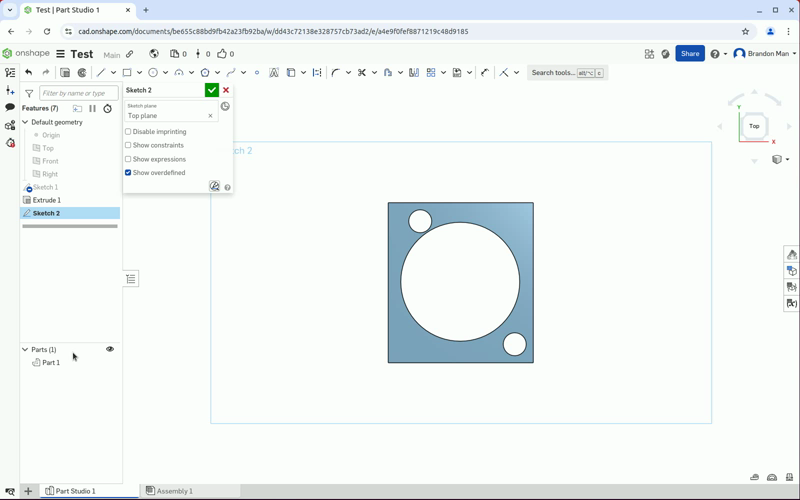
key(y)
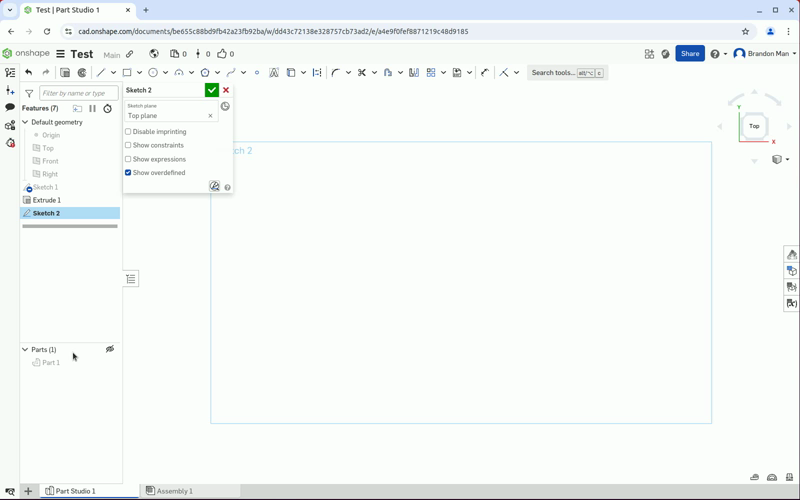
key(l)
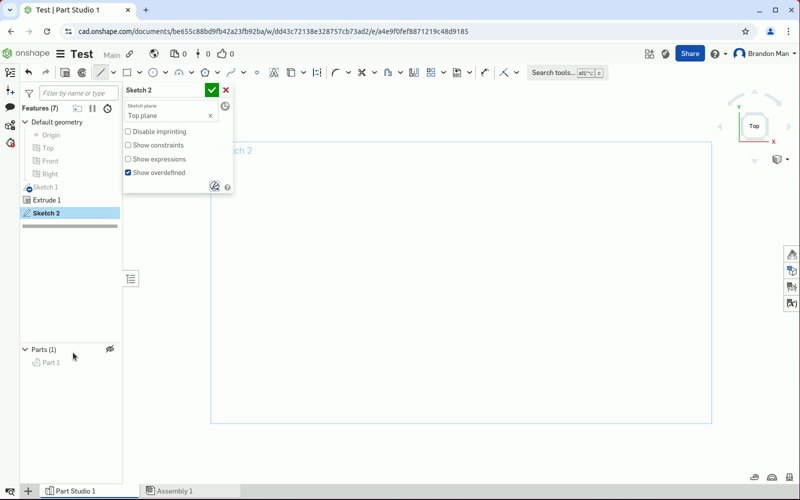
key_down(shift)
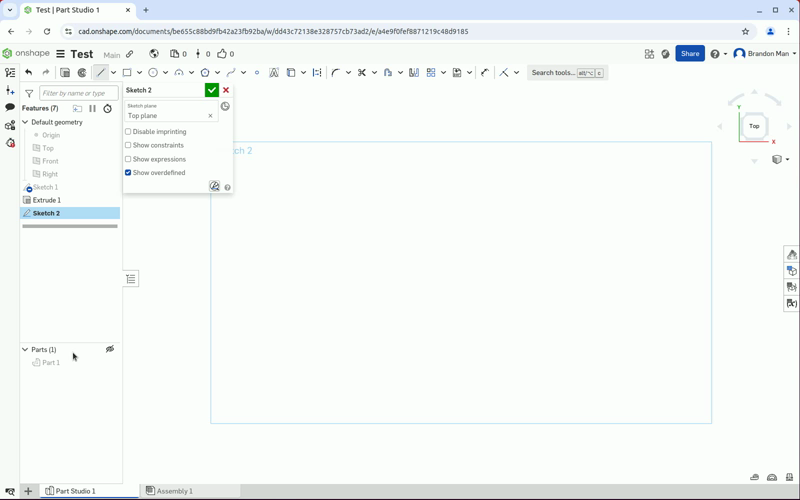
mouse_move(369, 381)
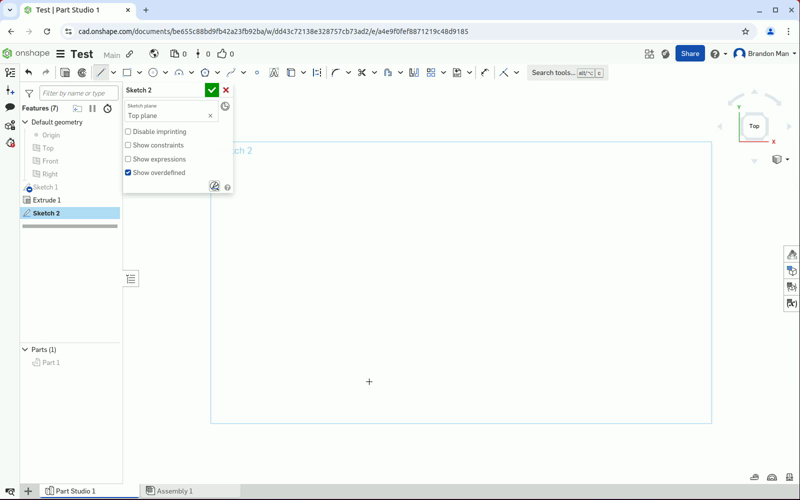
click(369, 381)
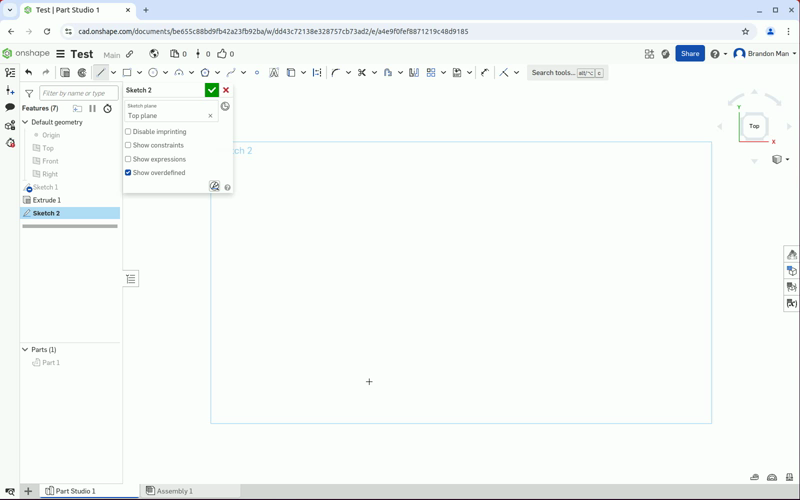
key_up(shift)
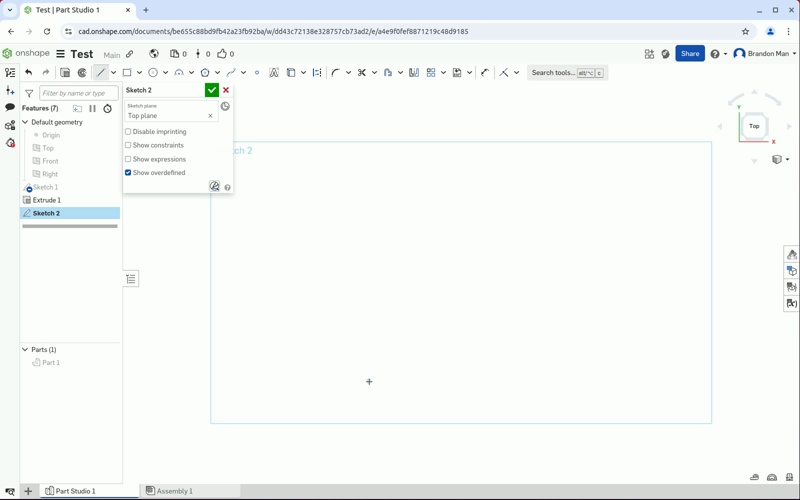
key_down(shift)
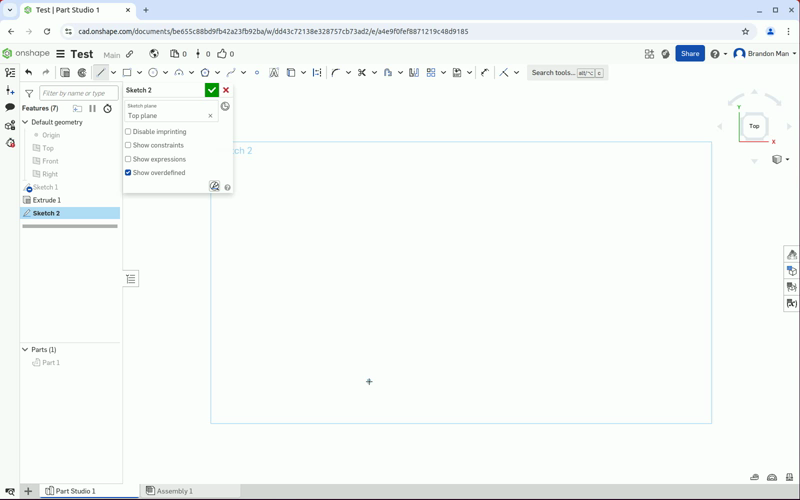
mouse_move(549, 381)
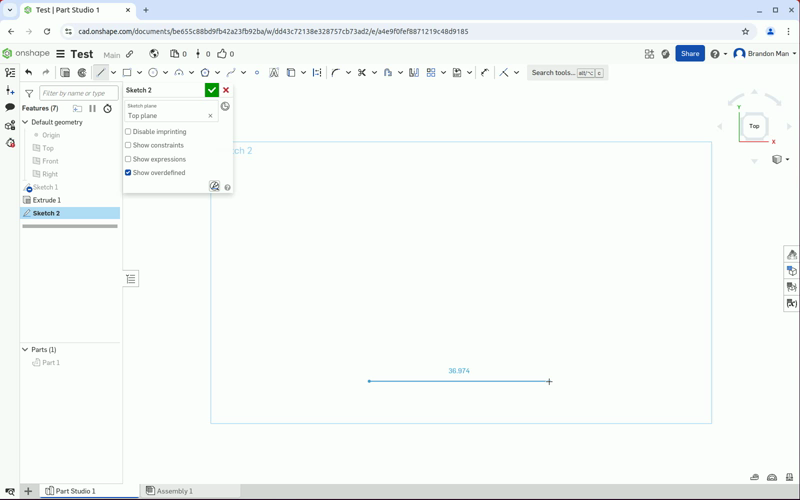
click(549, 381)
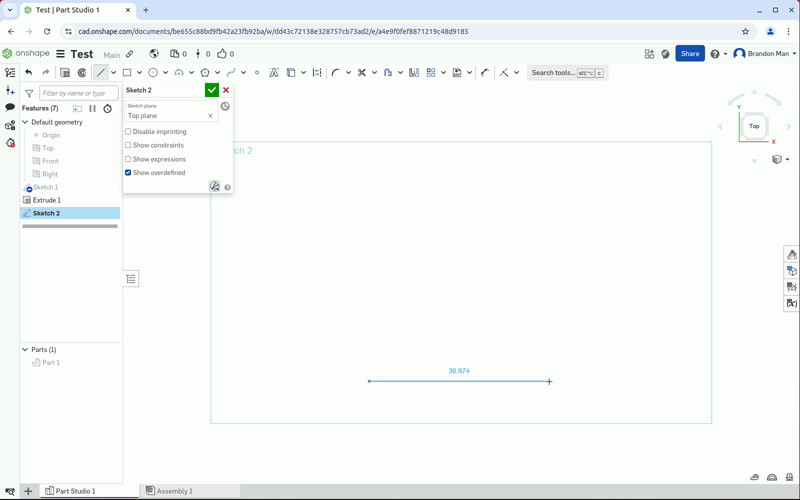
key_up(shift)
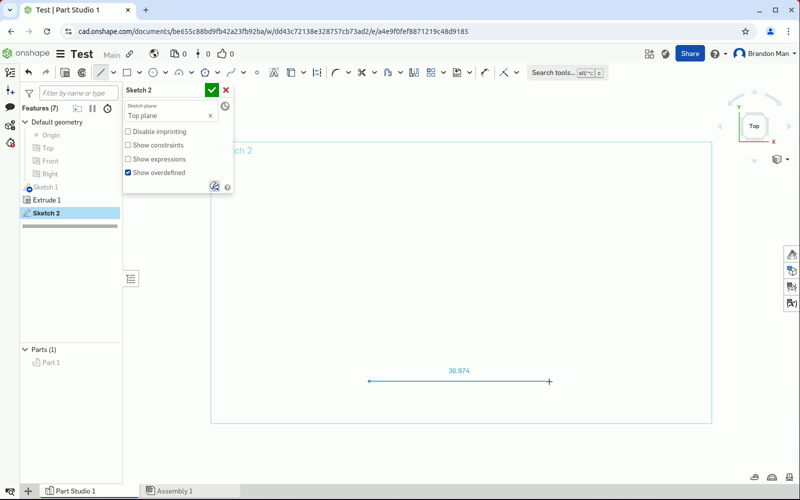
key_down(shift)
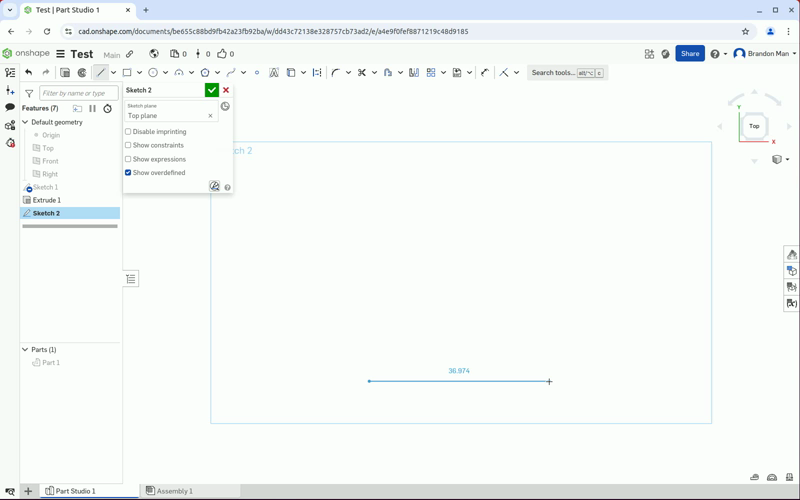
mouse_move(549, 185)
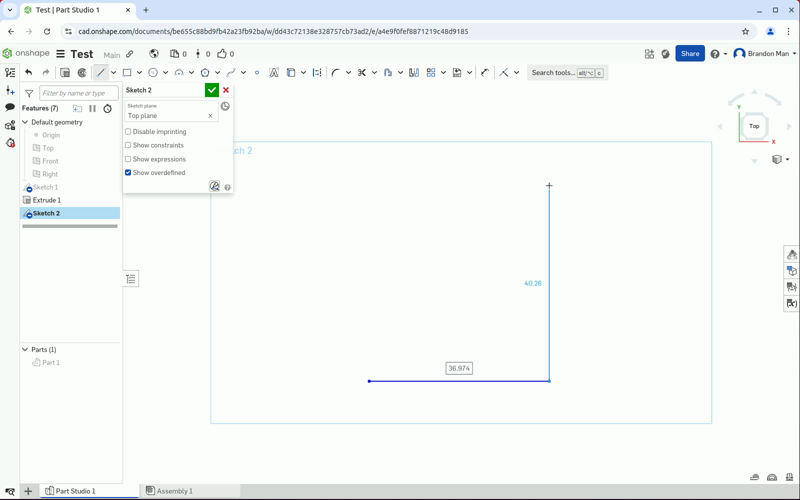
click(549, 185)
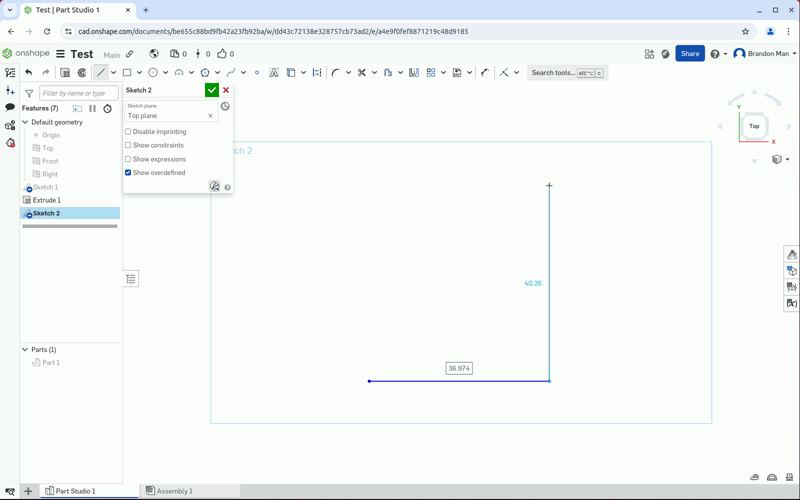
key_up(shift)
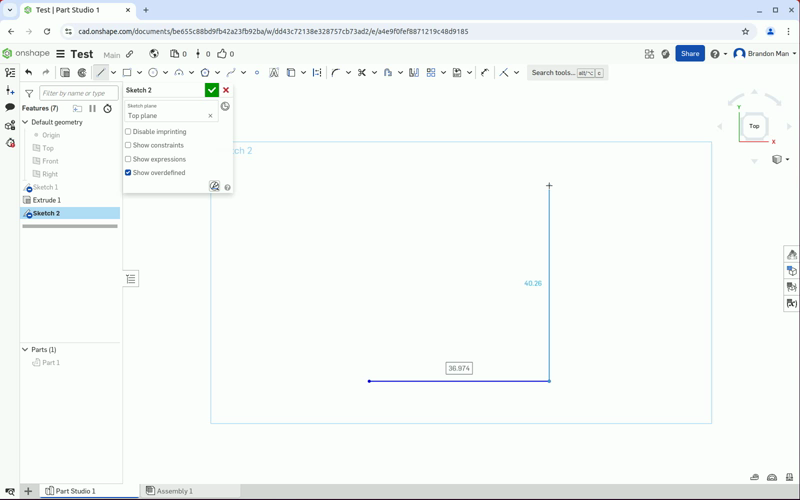
key_down(shift)
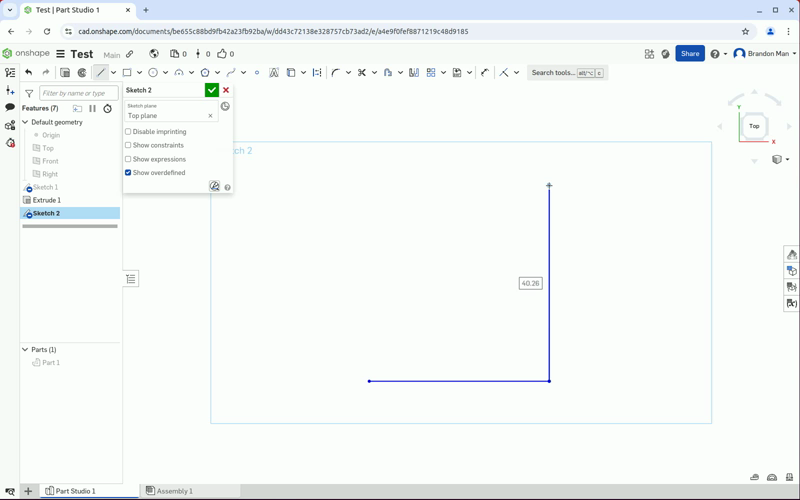
mouse_move(369, 185)
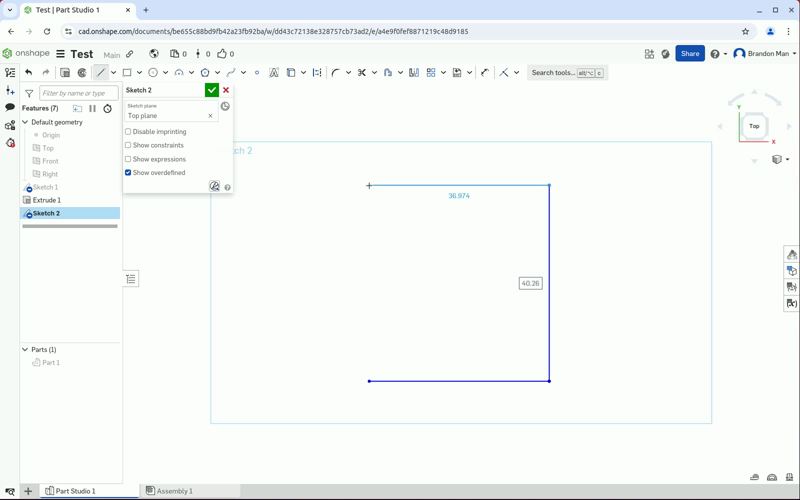
click(369, 185)
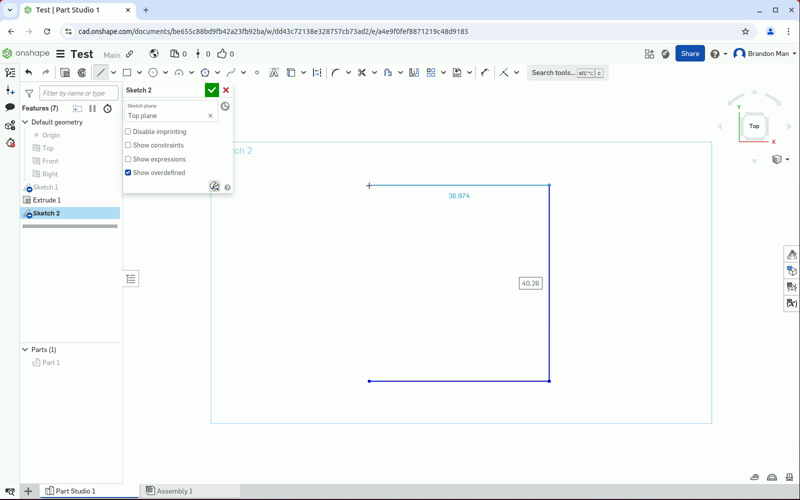
key_up(shift)
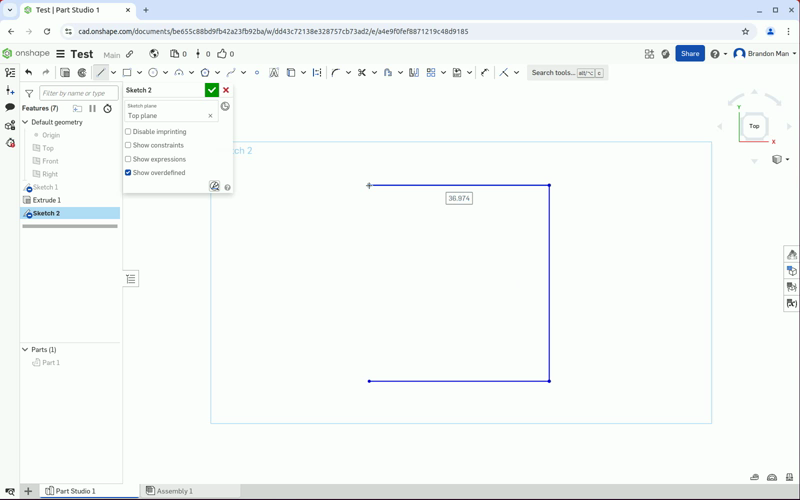
key_down(shift)
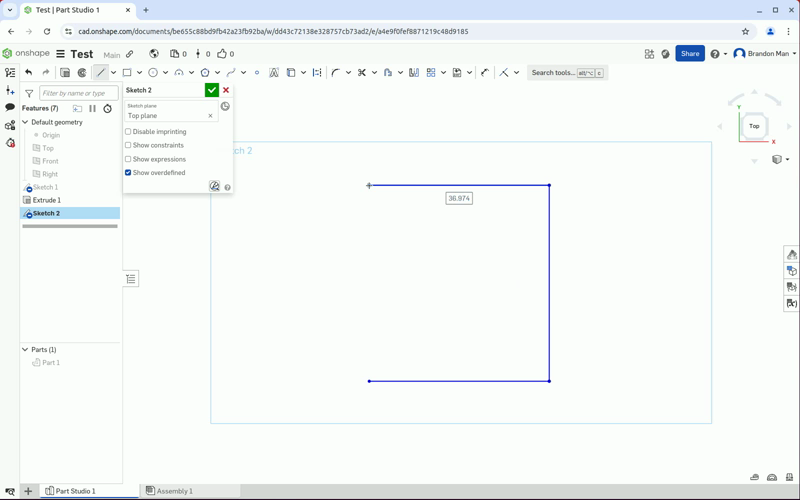
mouse_move(369, 381)
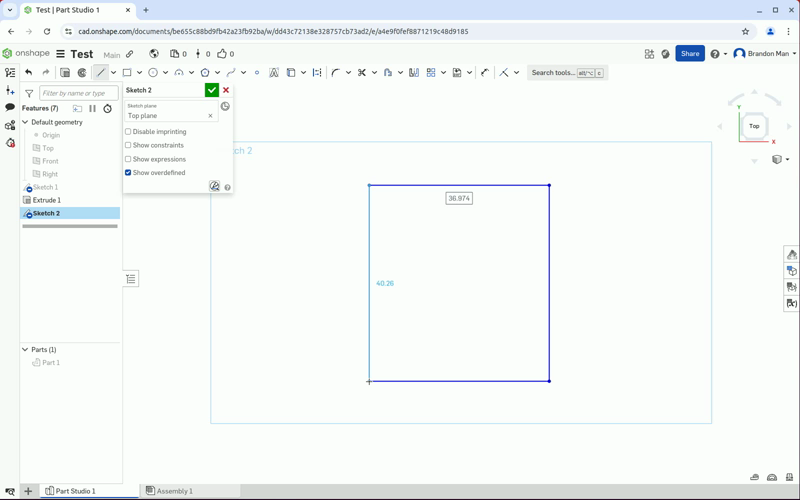
key_up(shift)
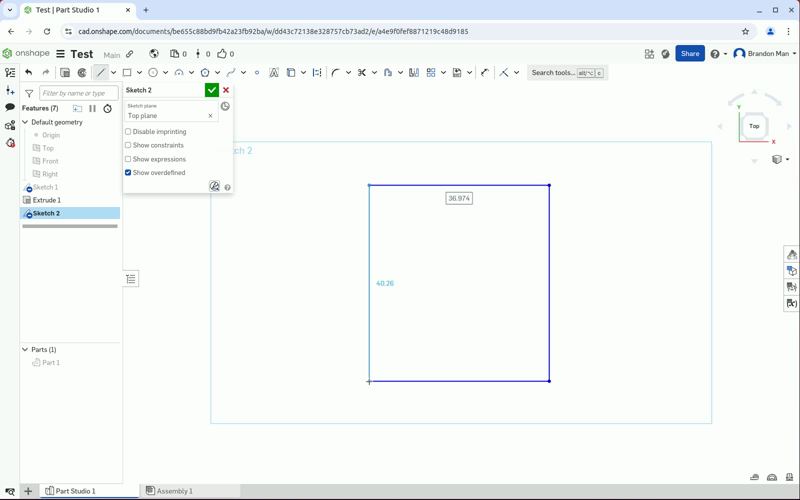
click(369, 381)
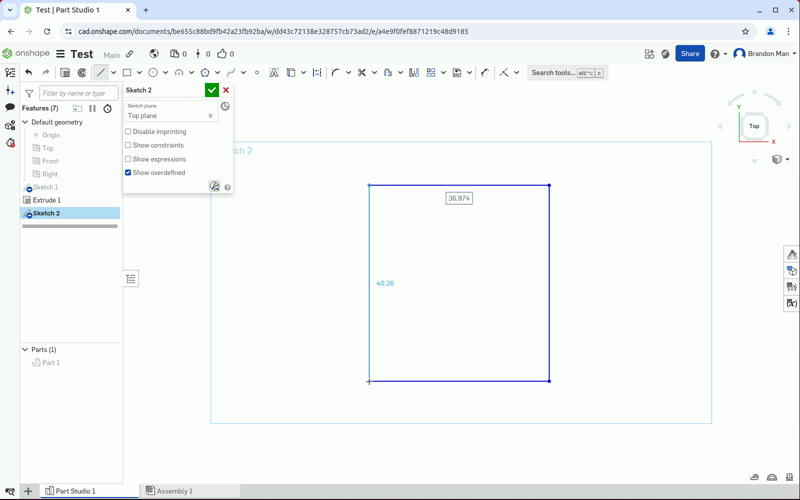
key(esc)
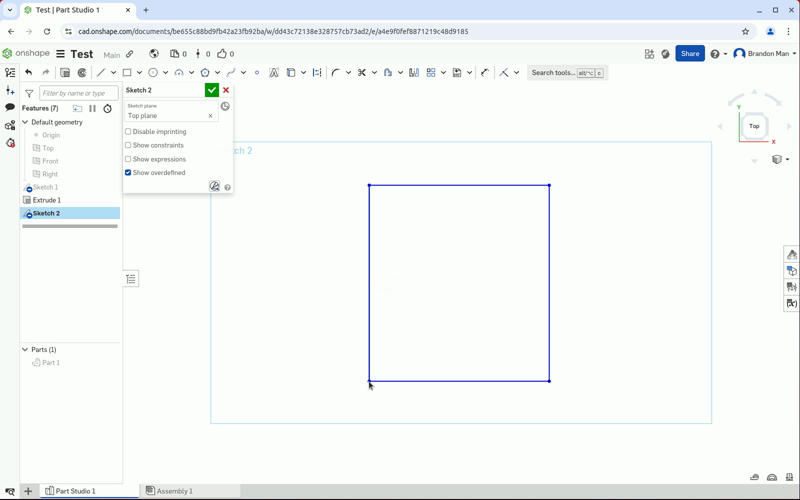
key(l)
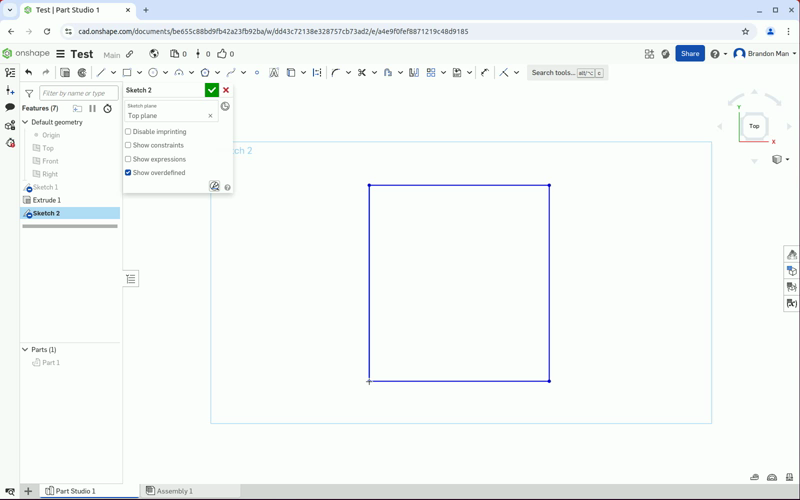
key_down(shift)
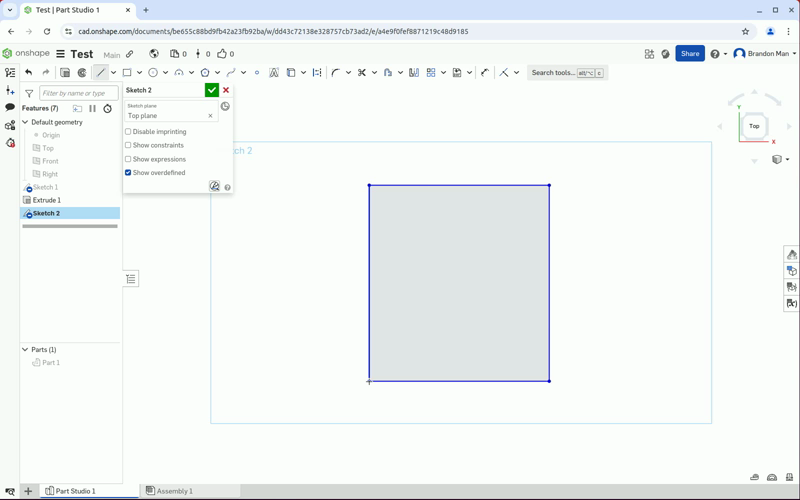
mouse_move(387, 362)
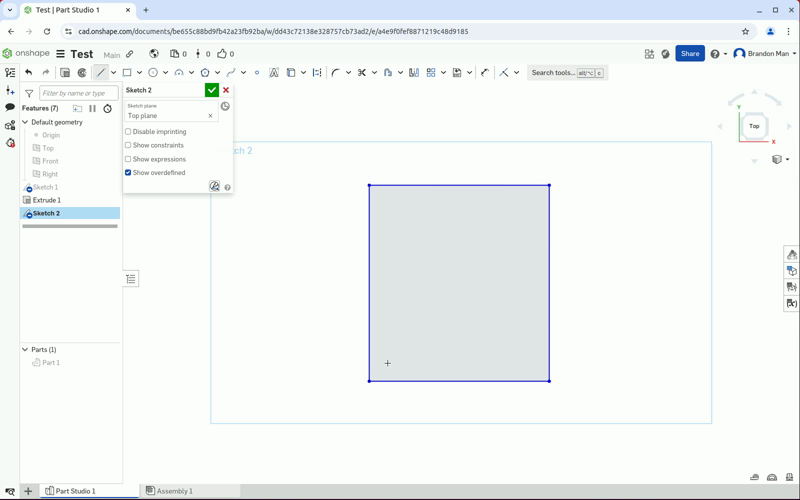
click(387, 362)
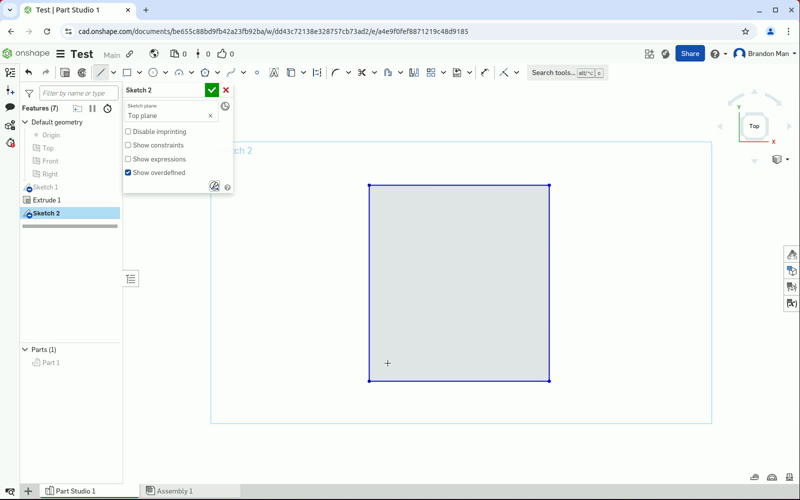
key_up(shift)
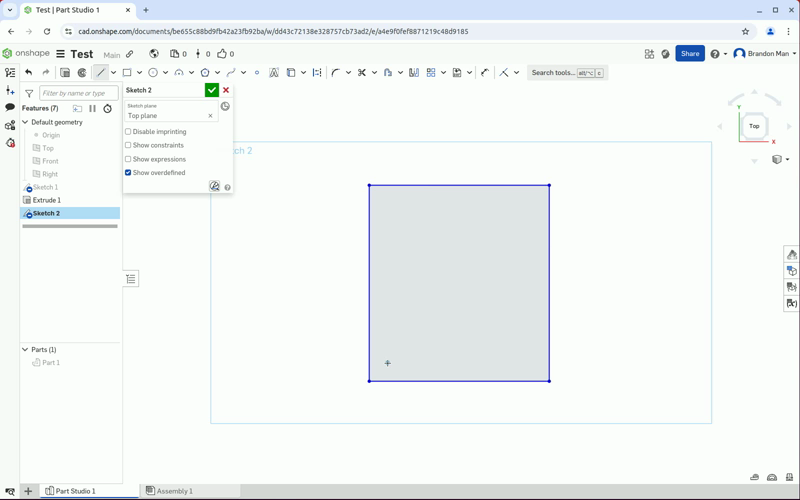
key_down(shift)
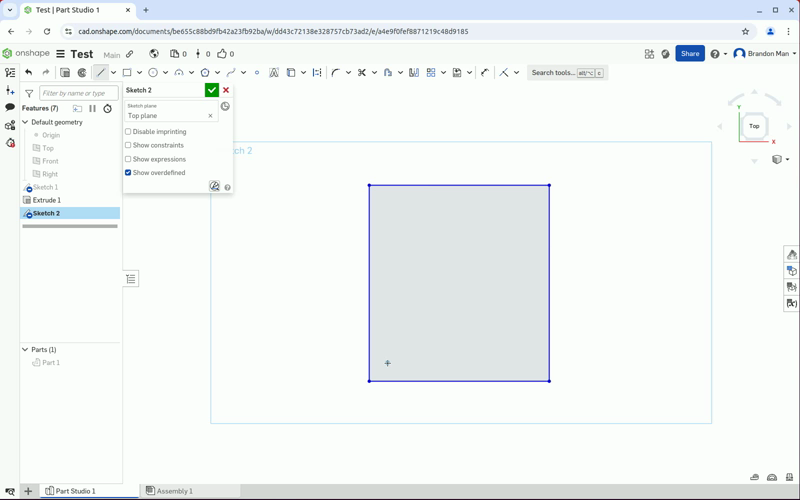
mouse_move(532, 362)
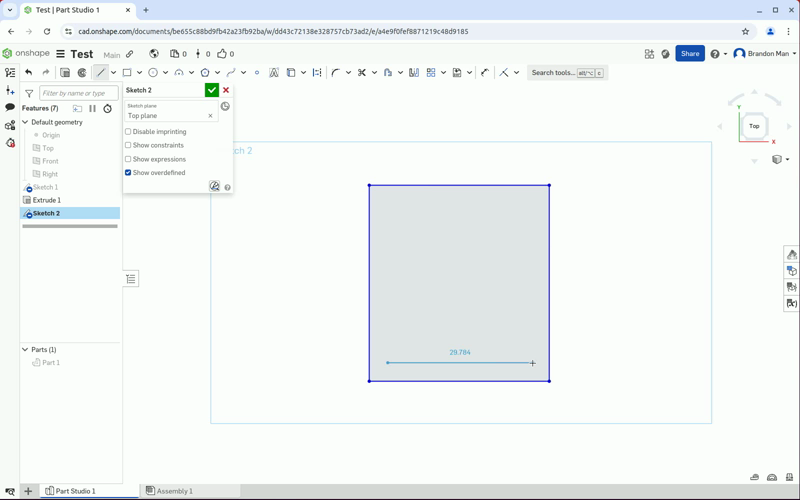
click(532, 362)
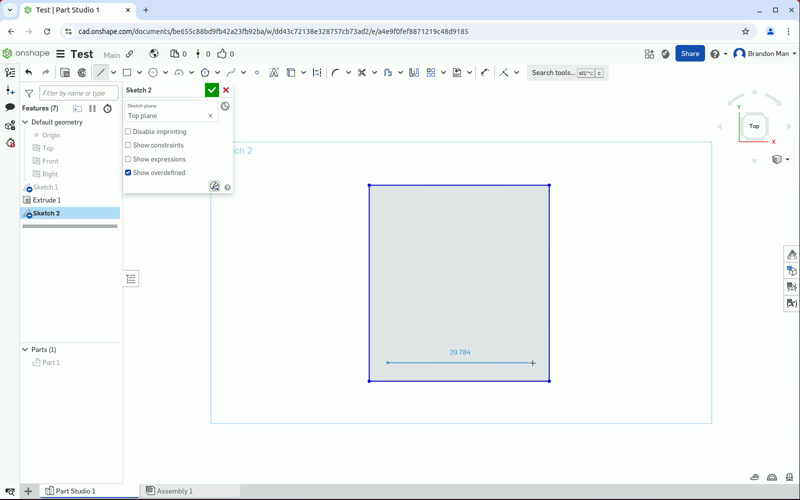
key_up(shift)
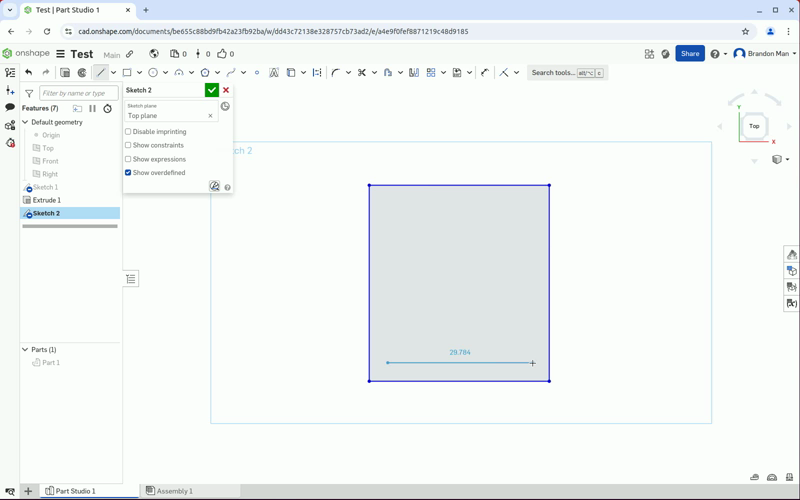
key_down(shift)
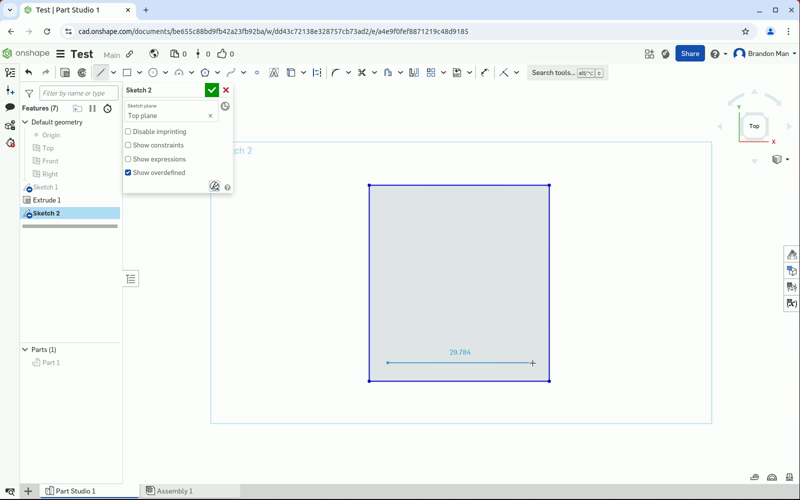
mouse_move(532, 204)
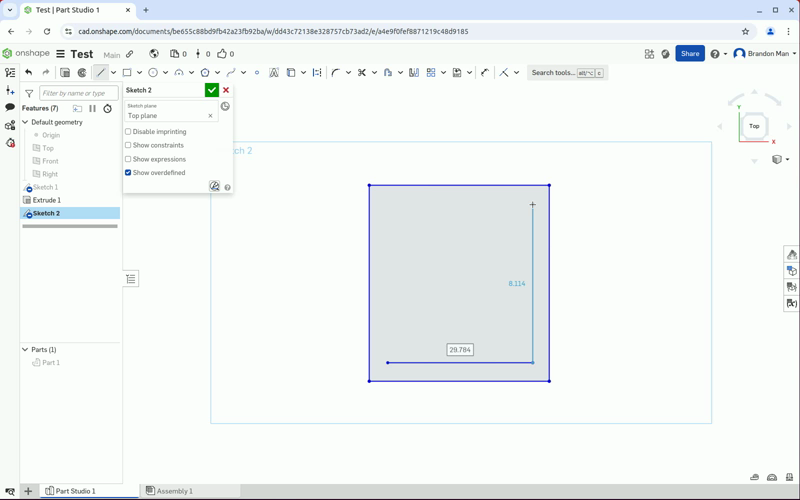
click(532, 204)
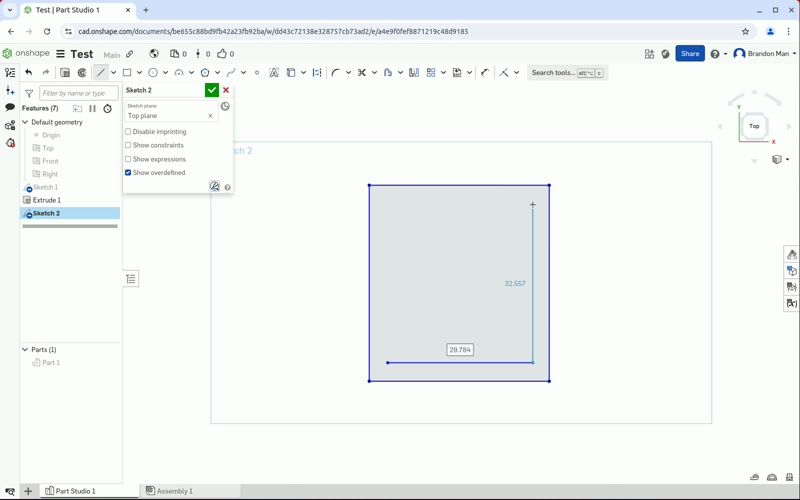
key_up(shift)
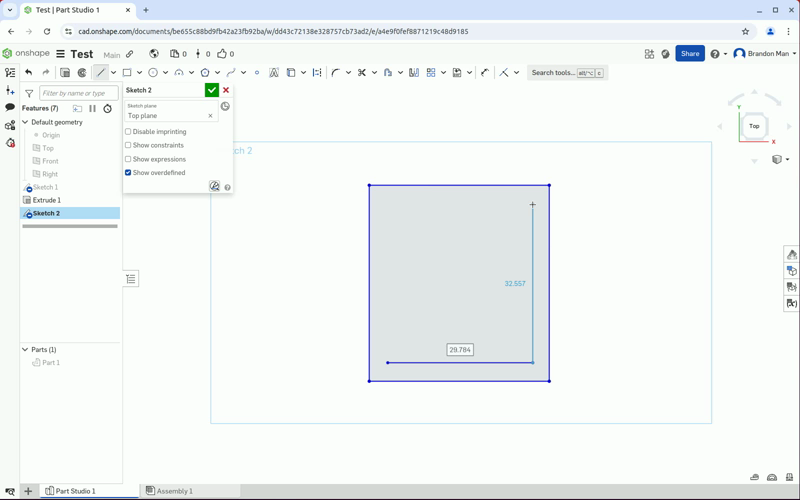
key_down(shift)
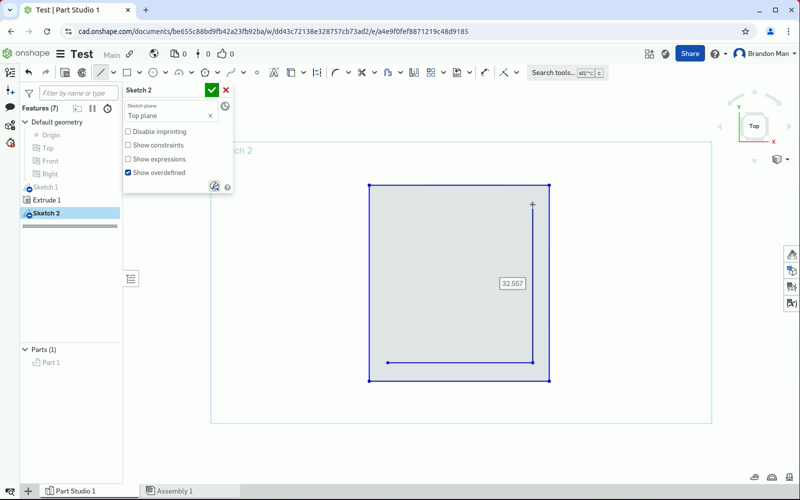
mouse_move(387, 204)
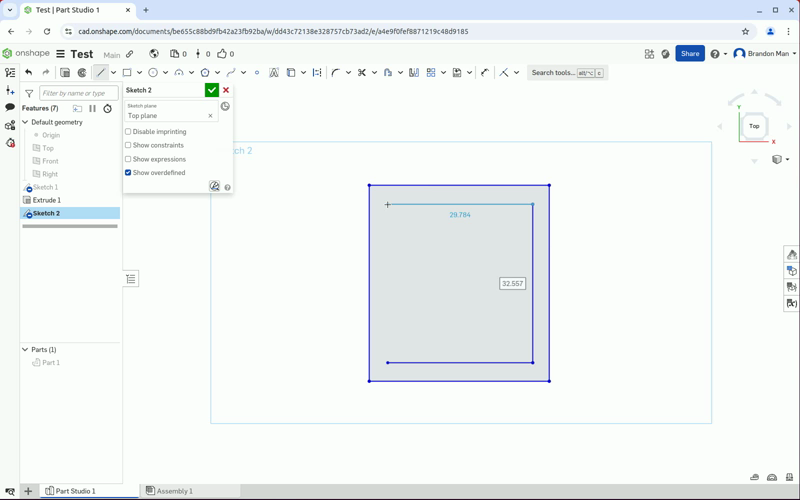
click(387, 204)
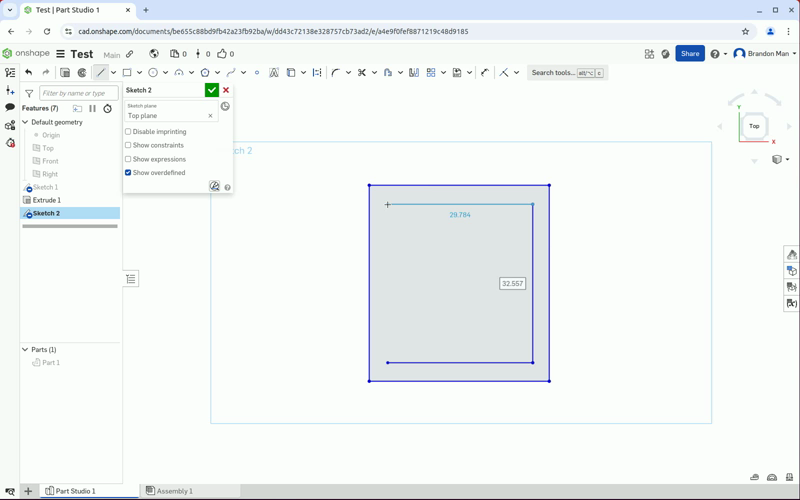
key_up(shift)
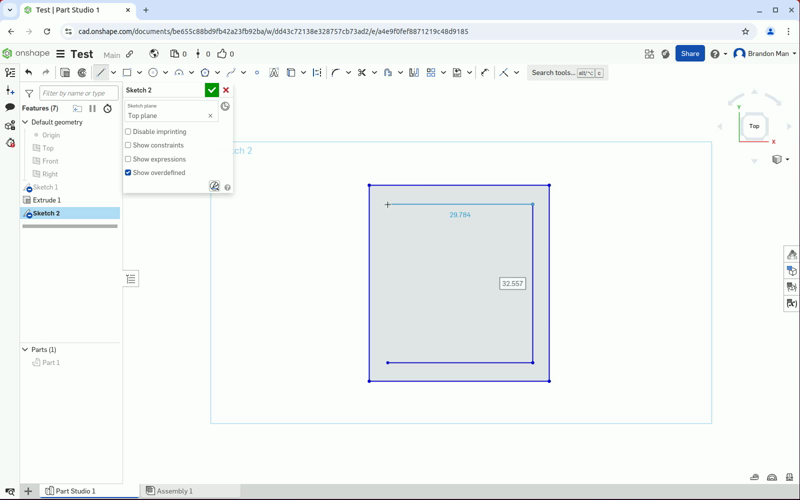
key_down(shift)
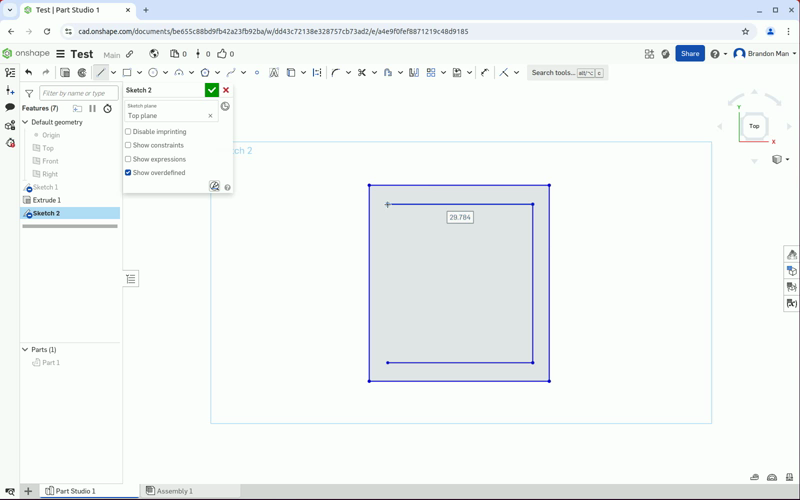
mouse_move(387, 362)
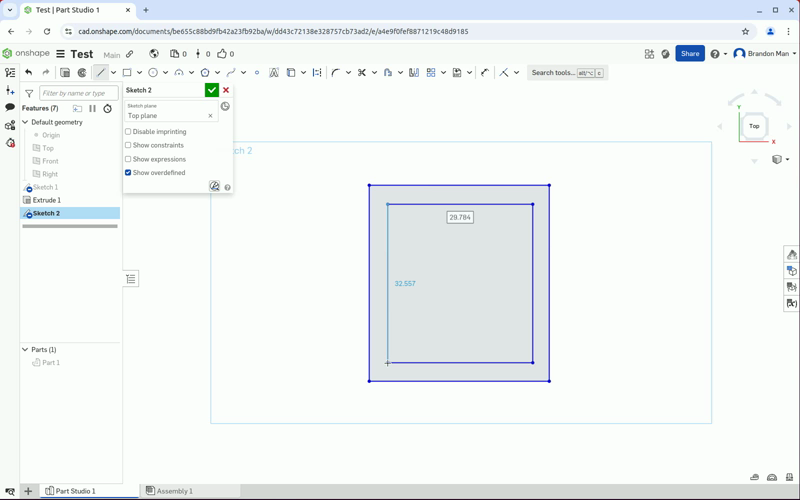
key_up(shift)
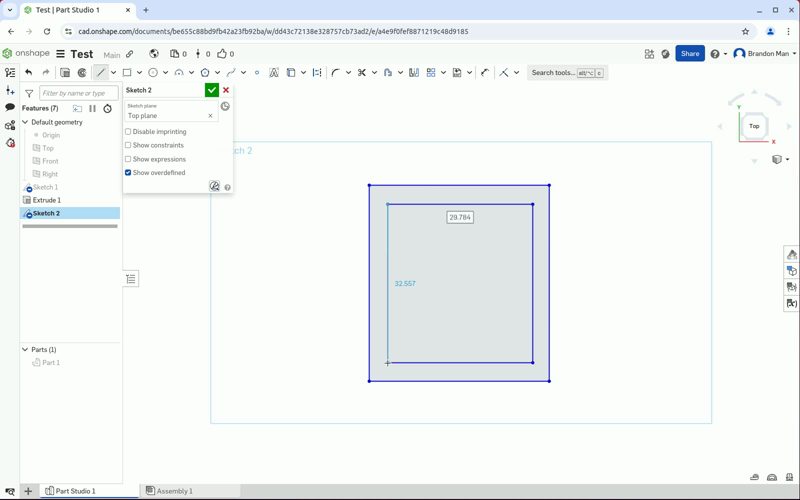
click(387, 362)
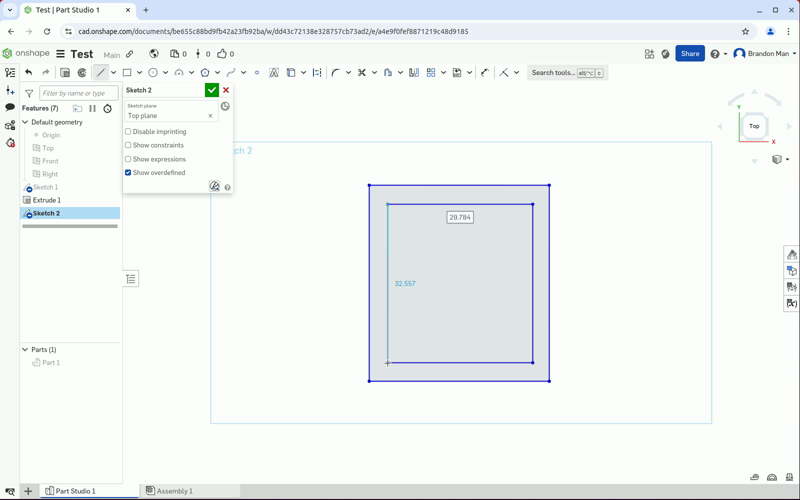
key(esc)
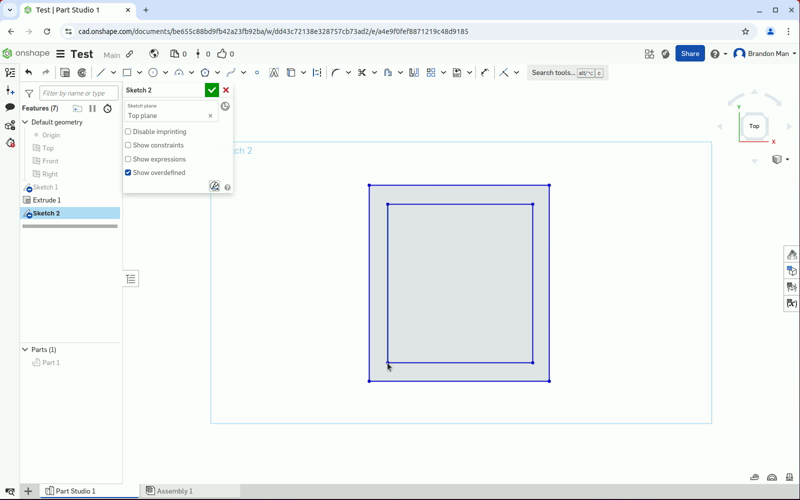
mouse_move(378, 239)
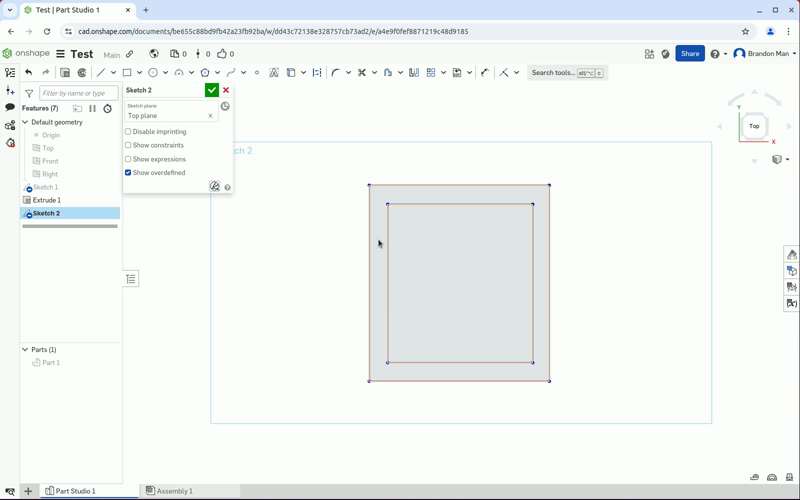
click(378, 239)
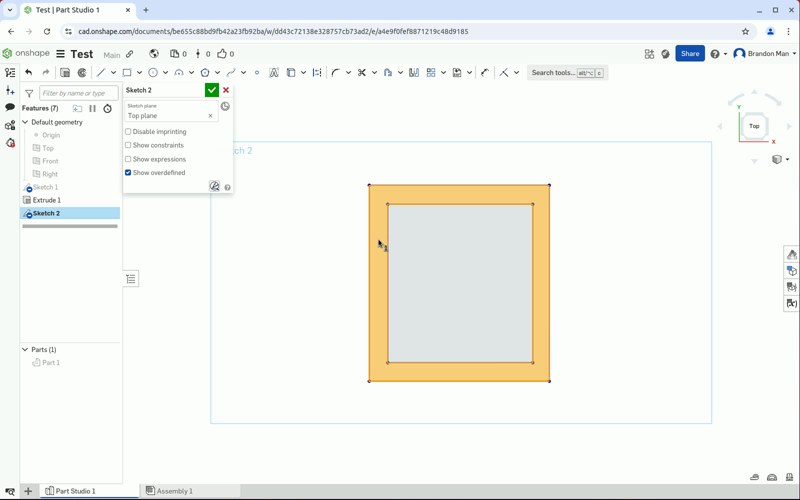
mouse_move(73, 352)
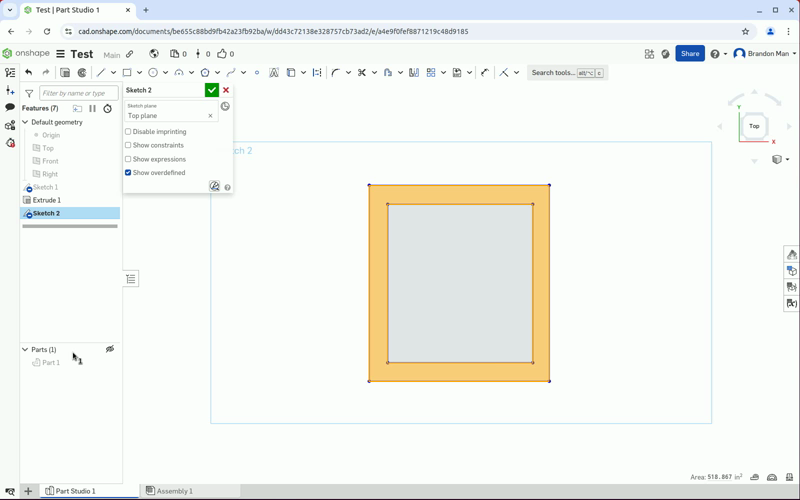
key(shift+y)
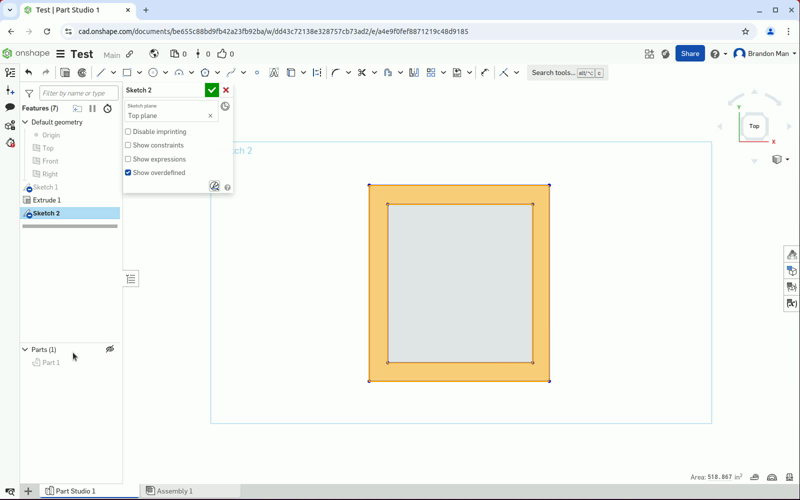
key(shift+e)
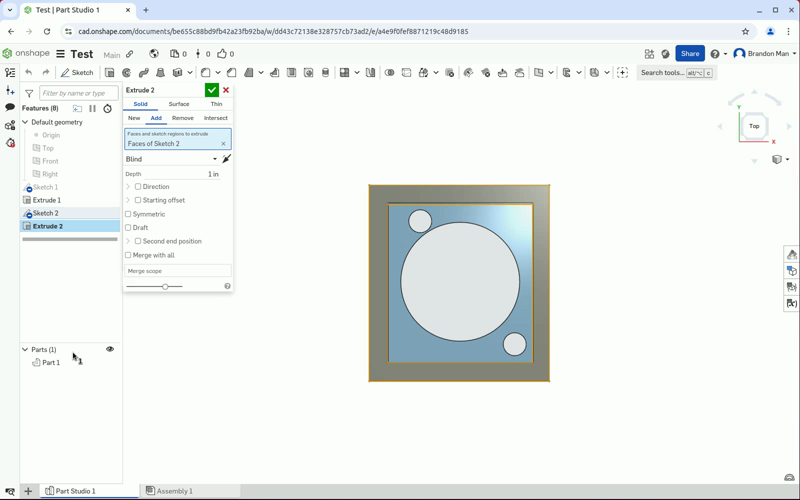
mouse_move(143, 106)
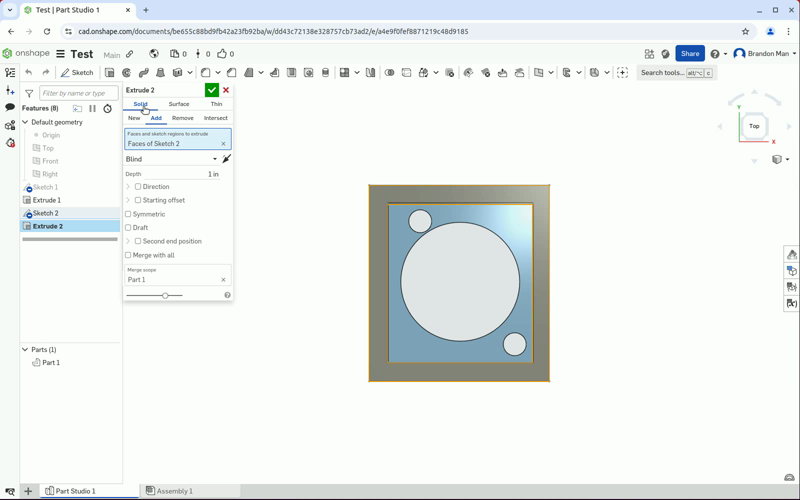
click(143, 106)
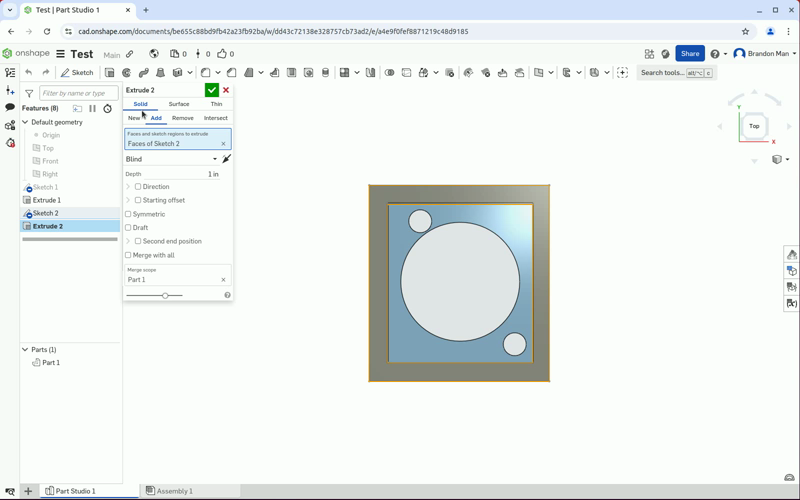
mouse_move(137, 120)
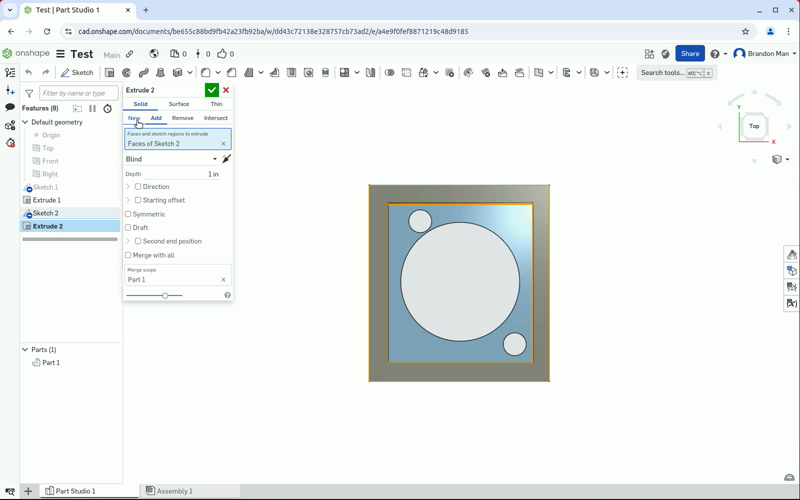
click(137, 120)
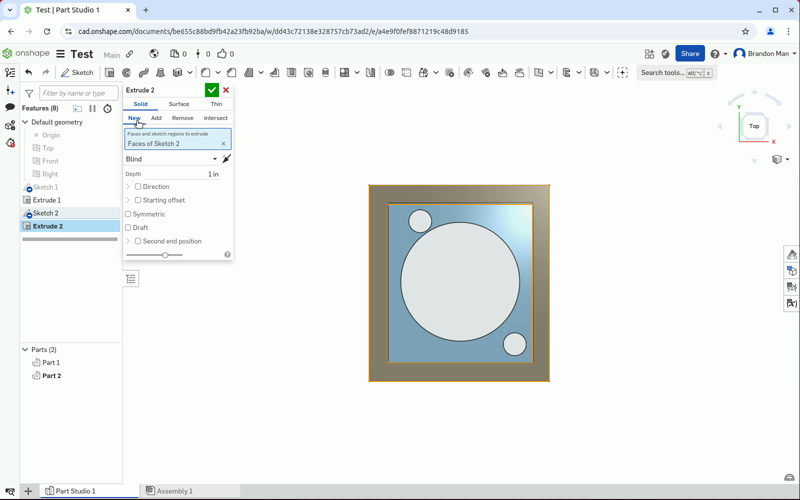
key(tab, 4)
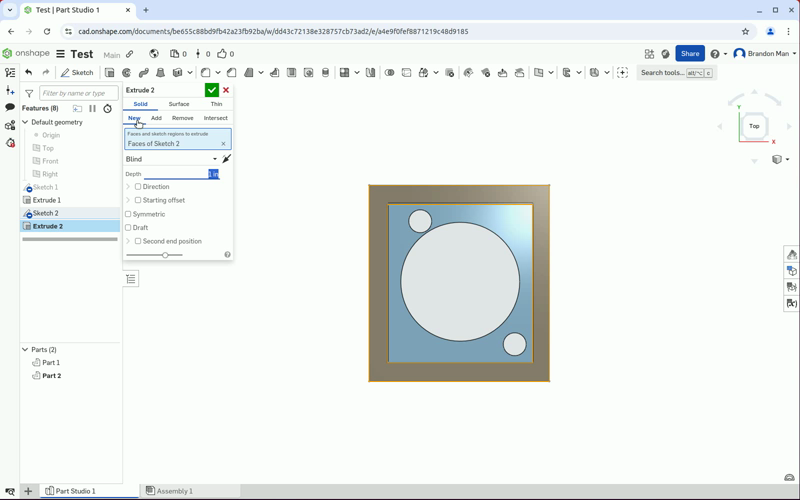
text(23.108)
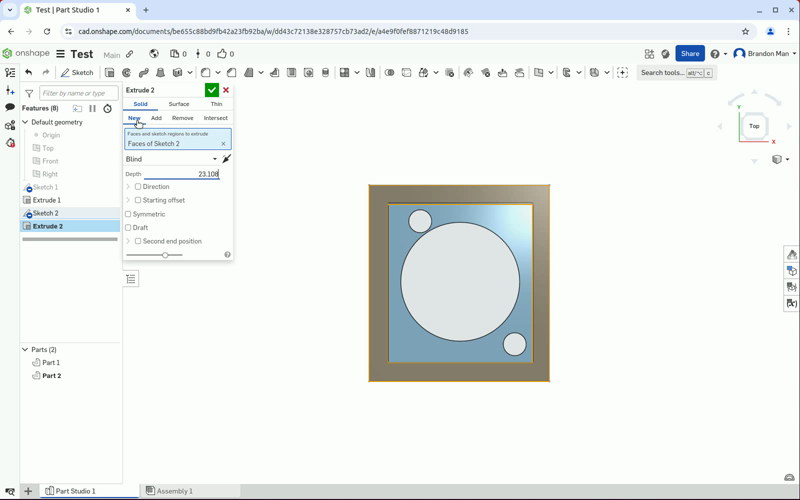
key(enter)
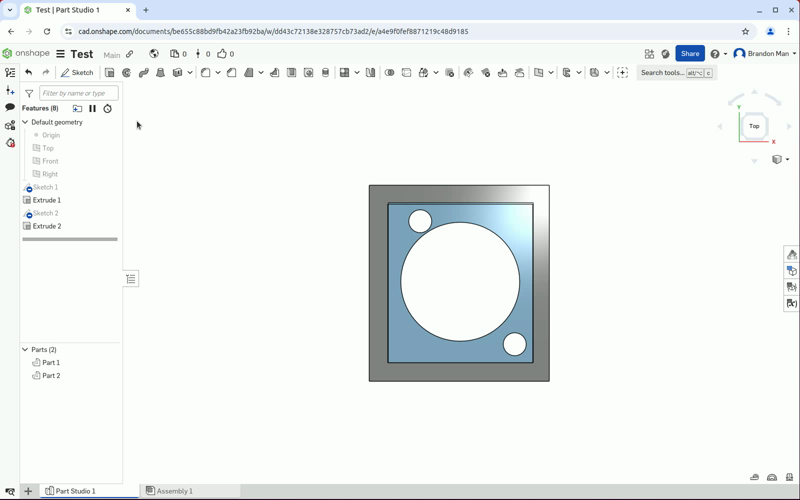
key(shift+h)
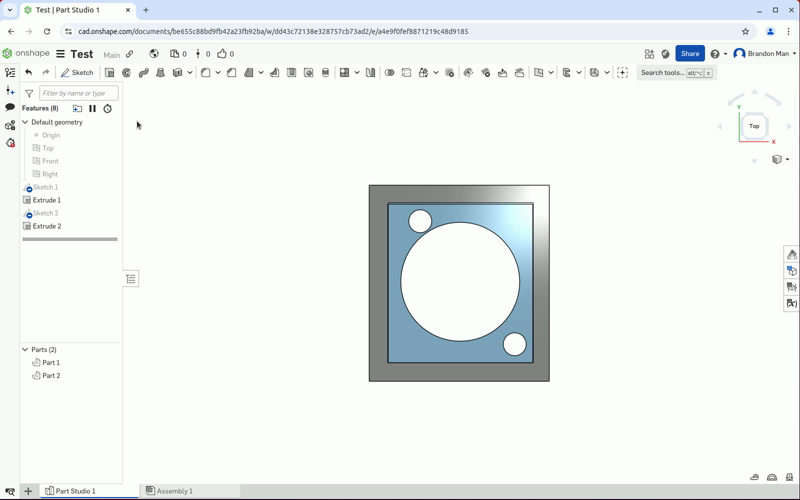
key(shift+h)
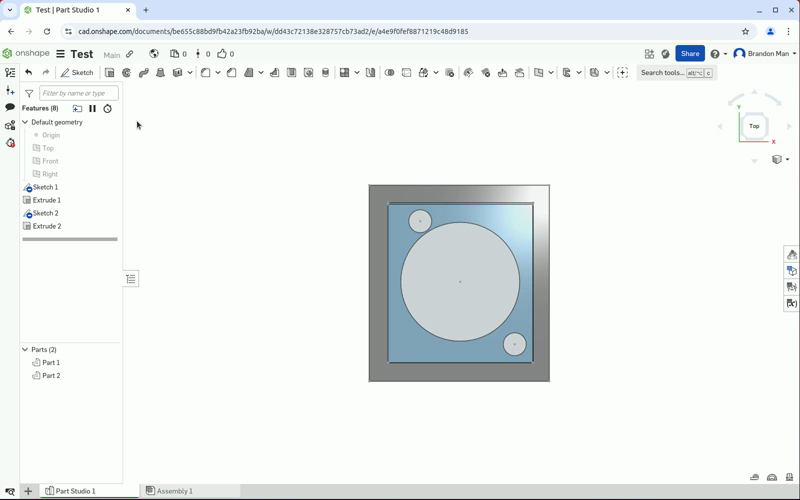
key(shift+7)
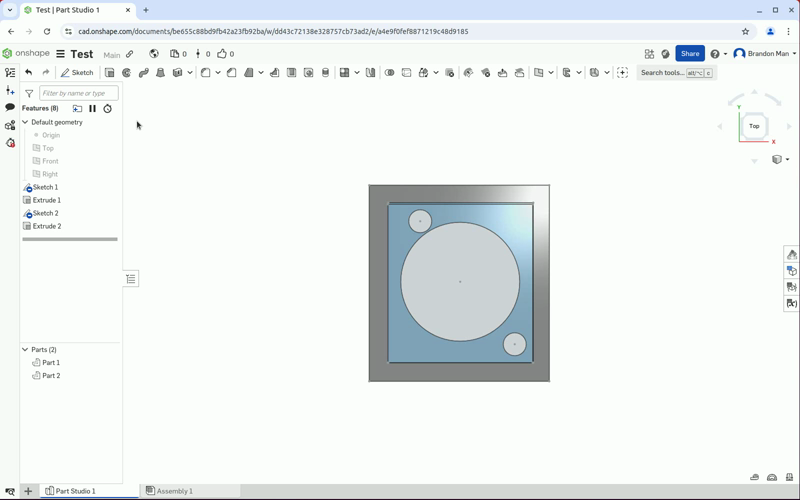
key(up, 3)
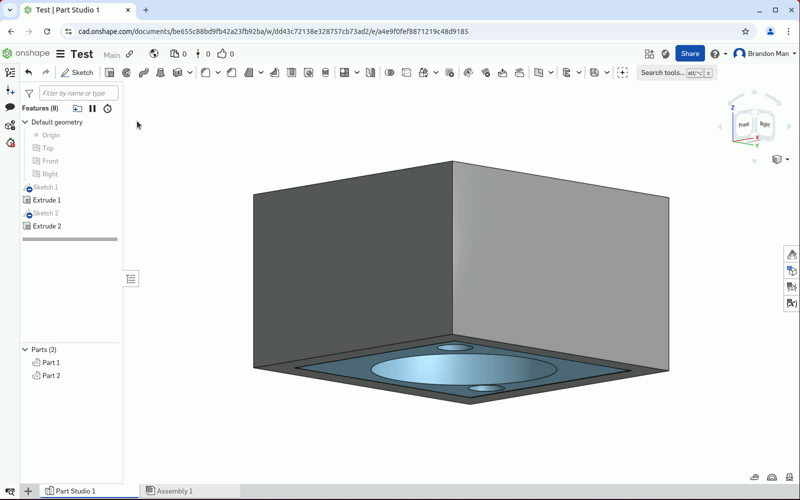
key(left, 3)
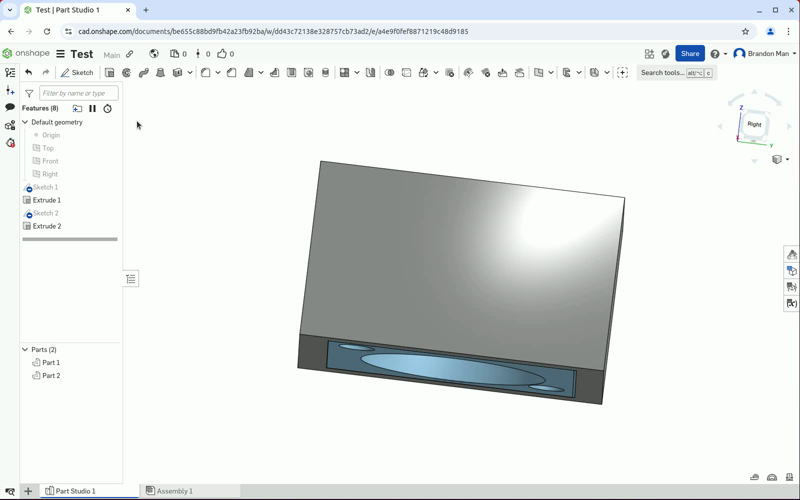
key(right, 3)
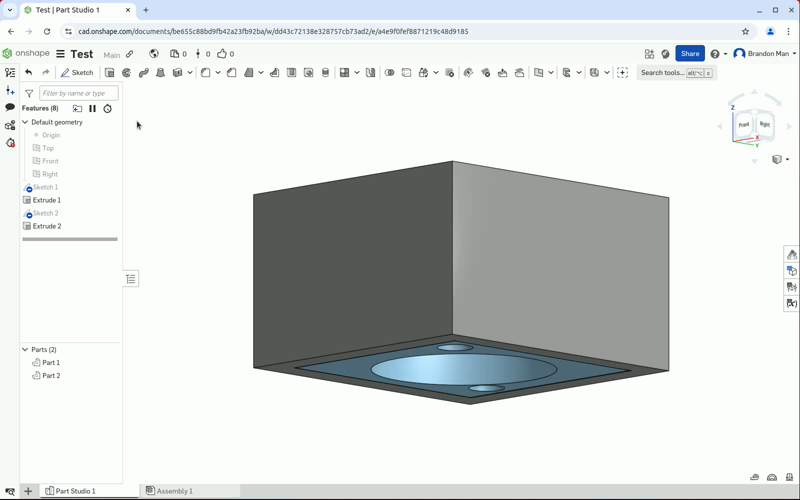
key(down, 3)
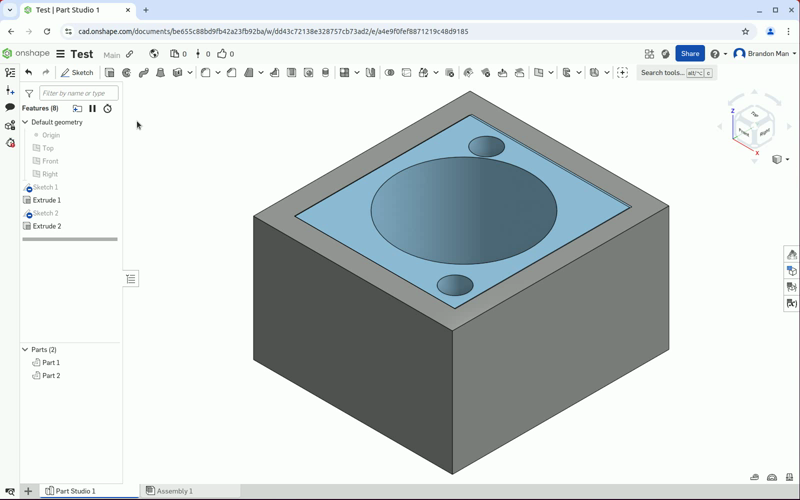
mouse_move(73, 189)
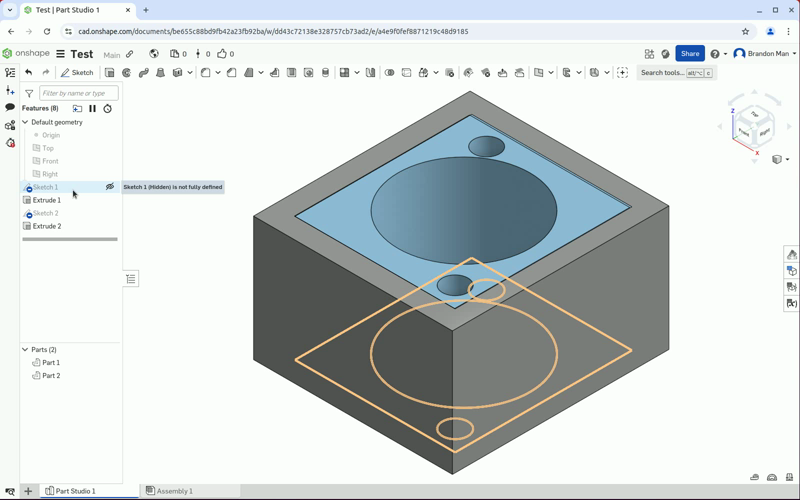
click(73, 189)